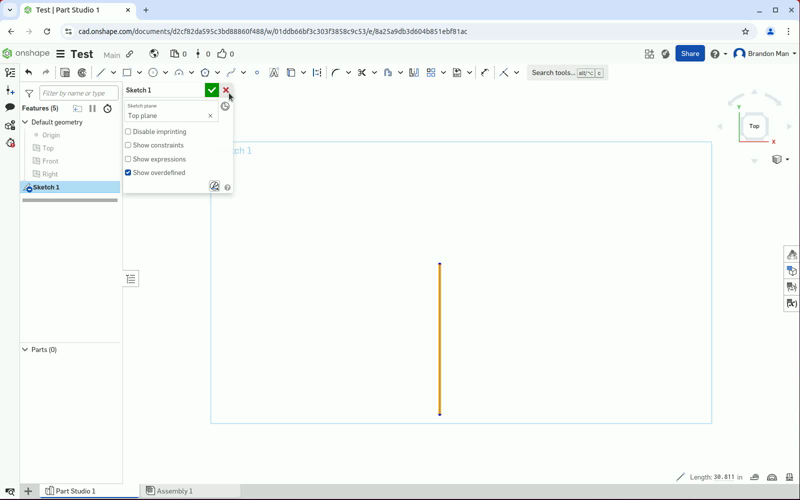
key(shift+h)
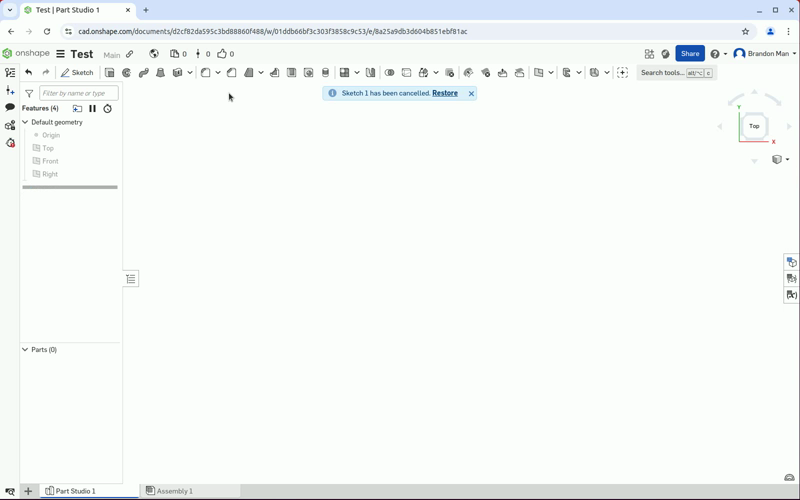
mouse_move(73, 352)
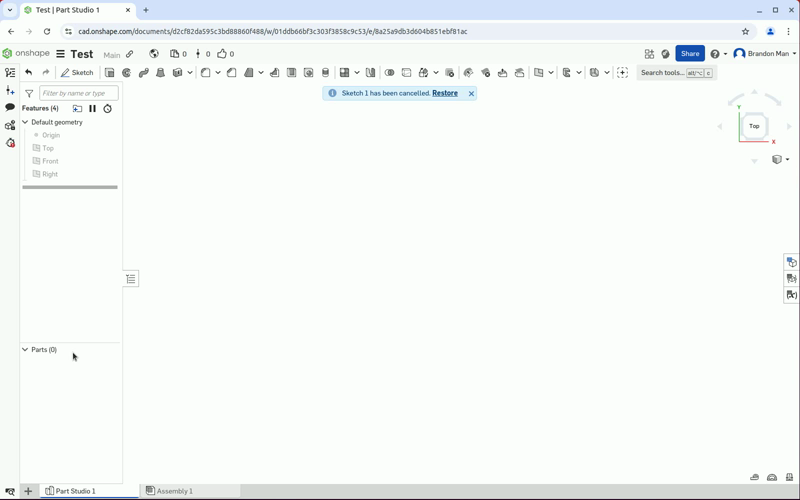
key(y)
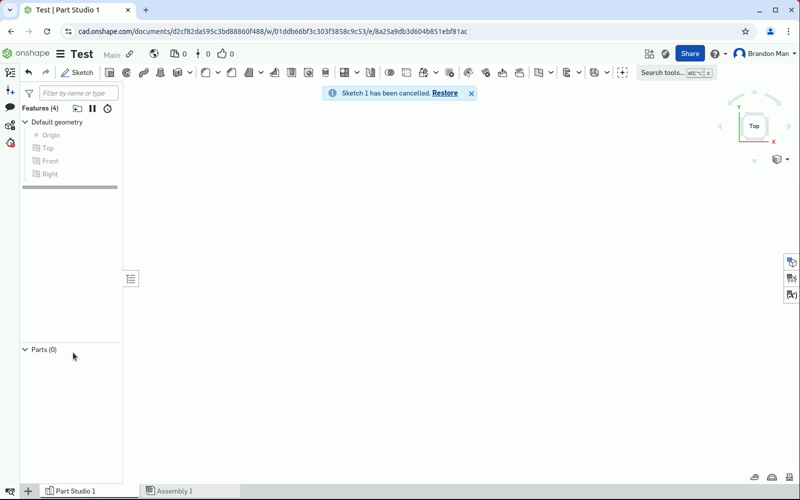
key(shift+p)
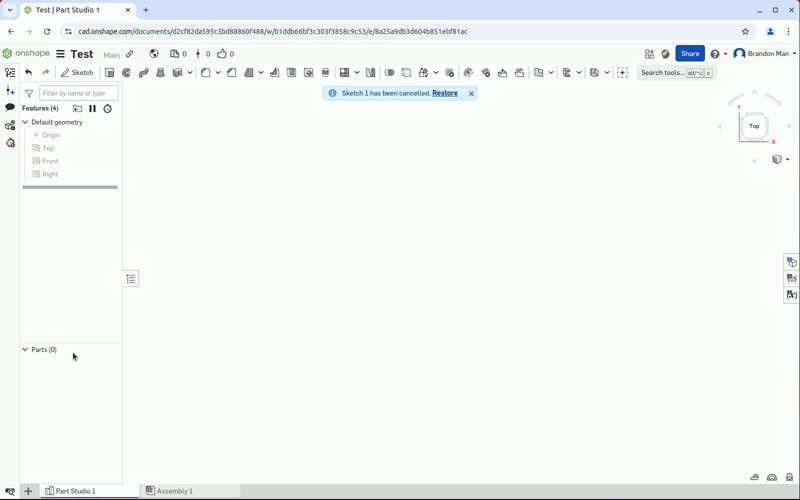
key(space)
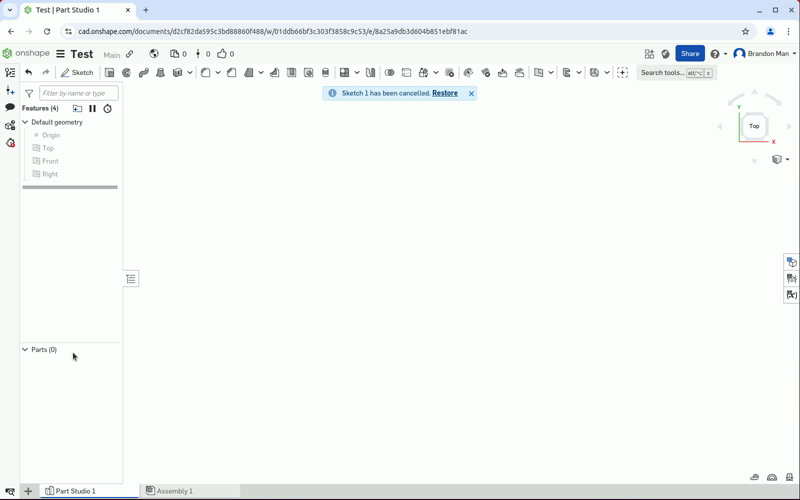
key_down(shift)
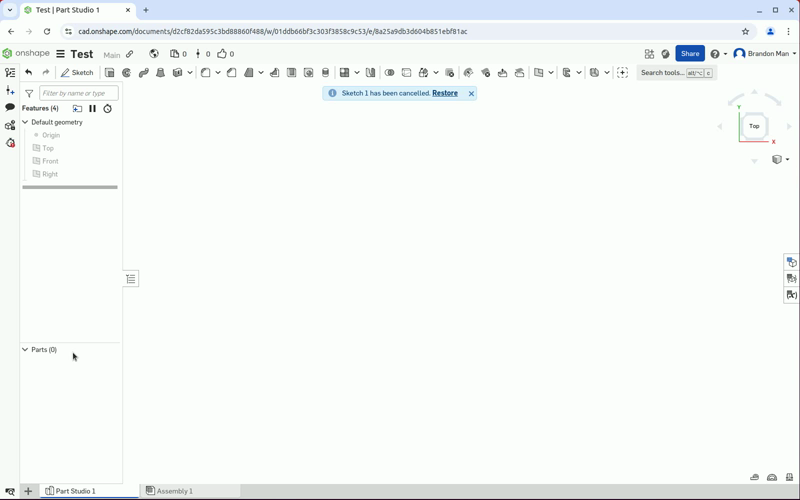
key(up)
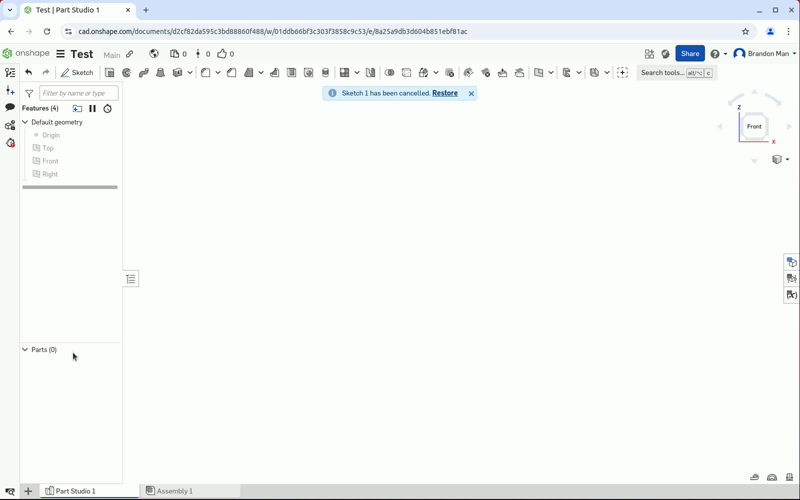
key_up(shift)
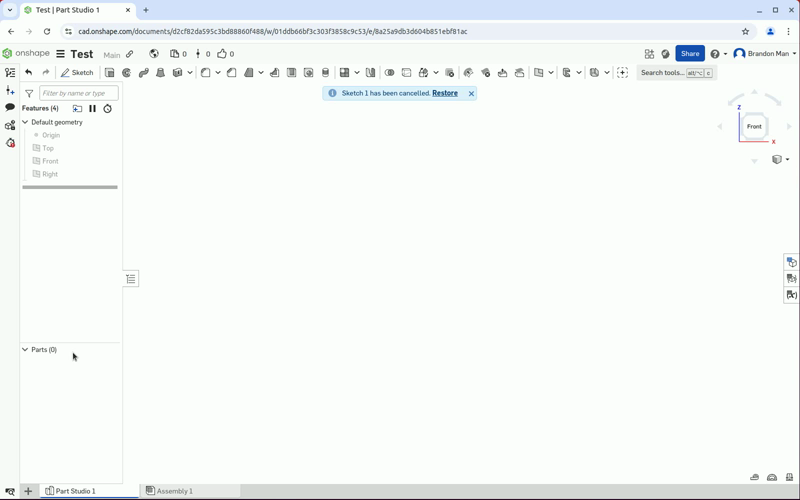
mouse_move(73, 352)
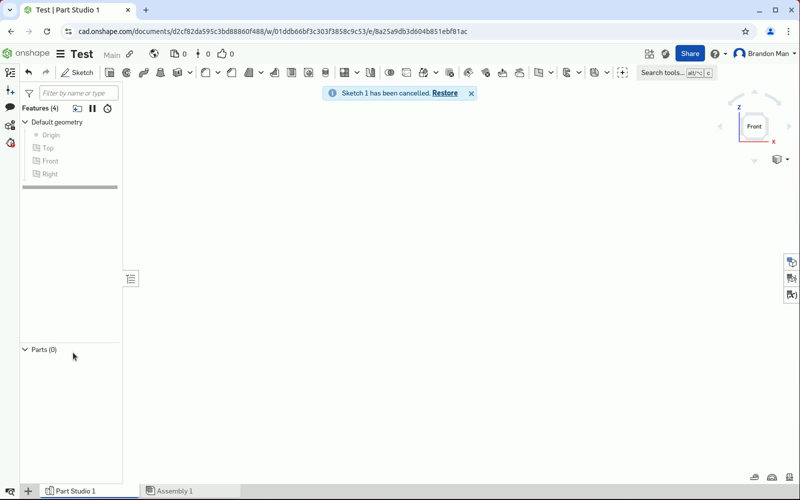
key(shift+y)
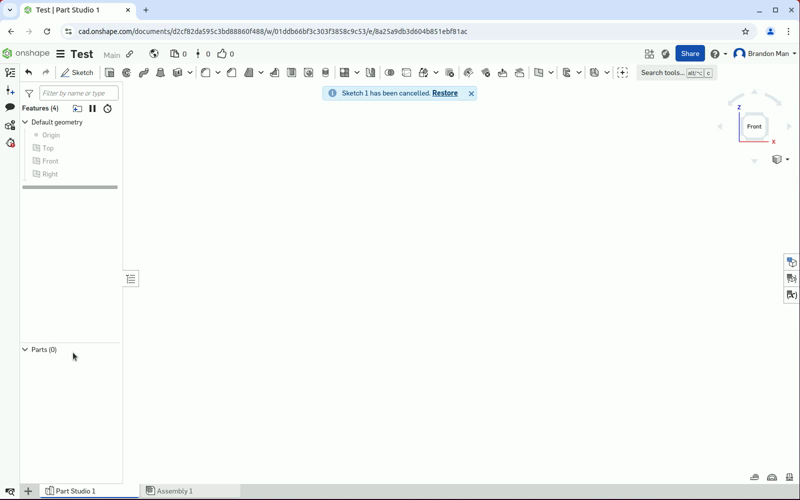
key(shift+s)
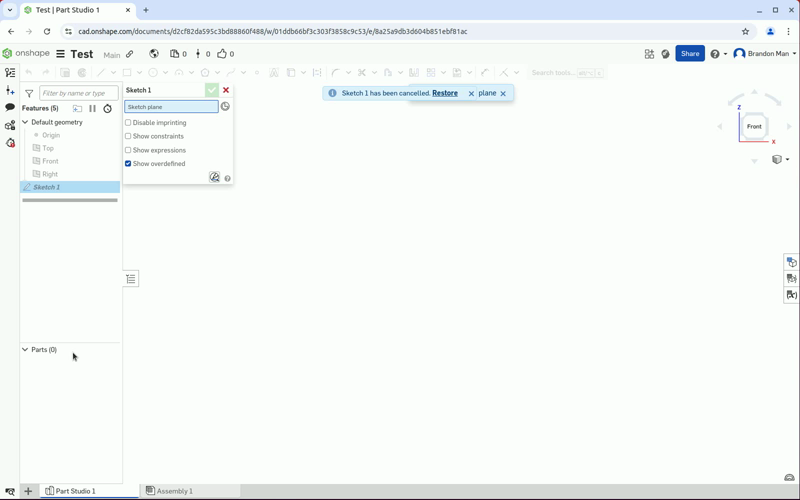
mouse_move(73, 163)
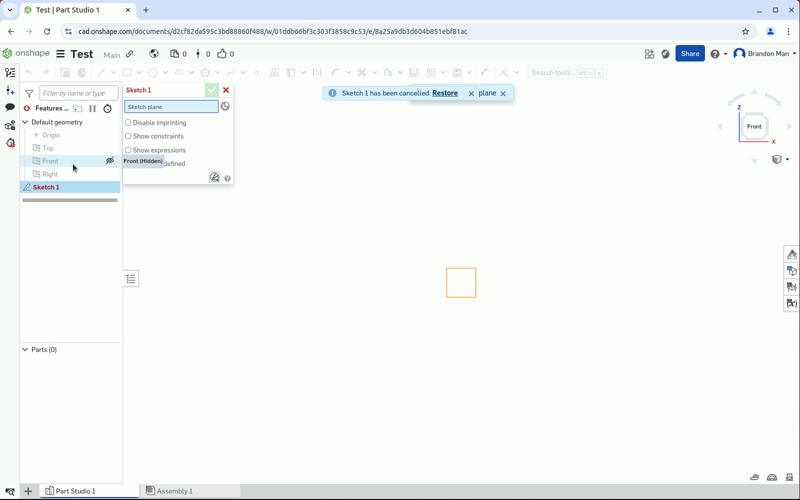
click(73, 163)
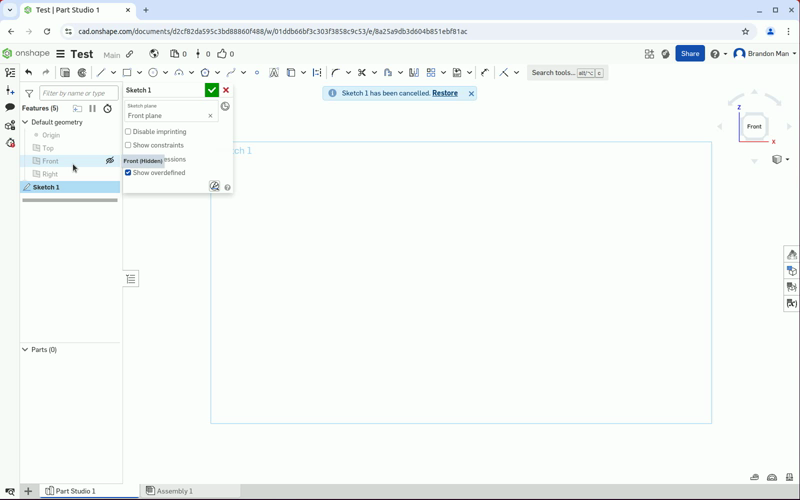
mouse_move(73, 352)
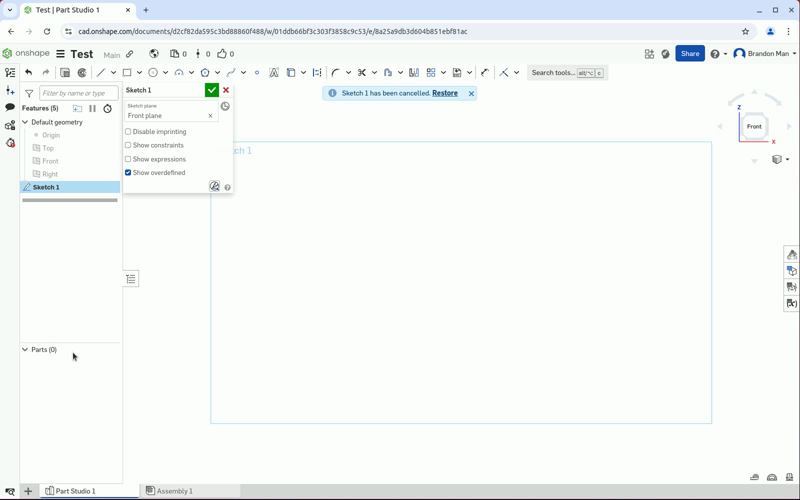
key(y)
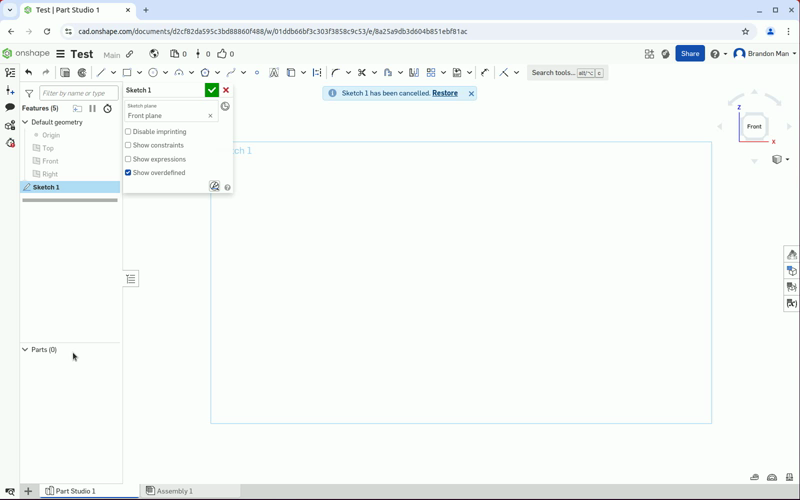
key(l)
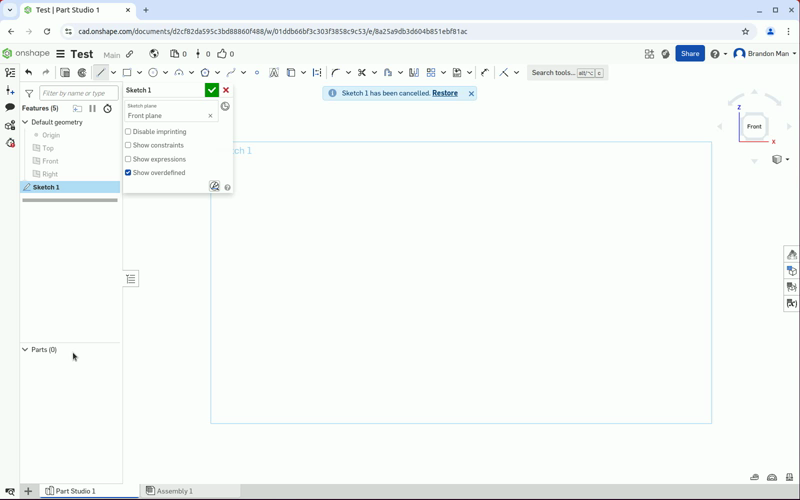
key_down(shift)
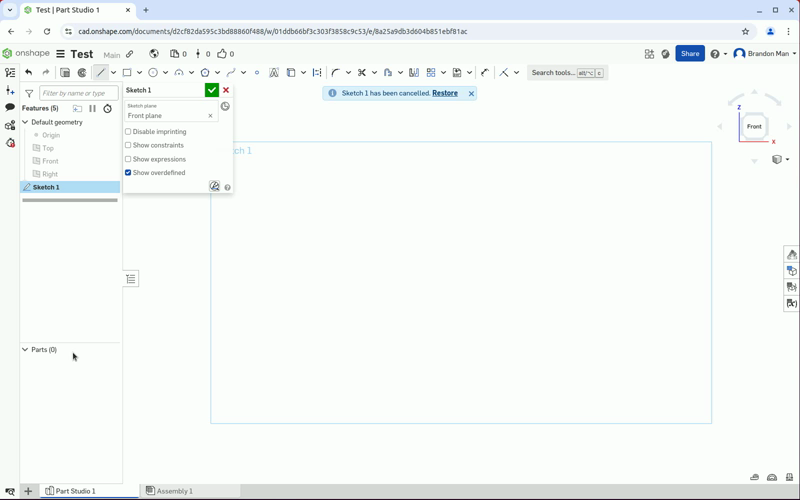
mouse_move(460, 282)
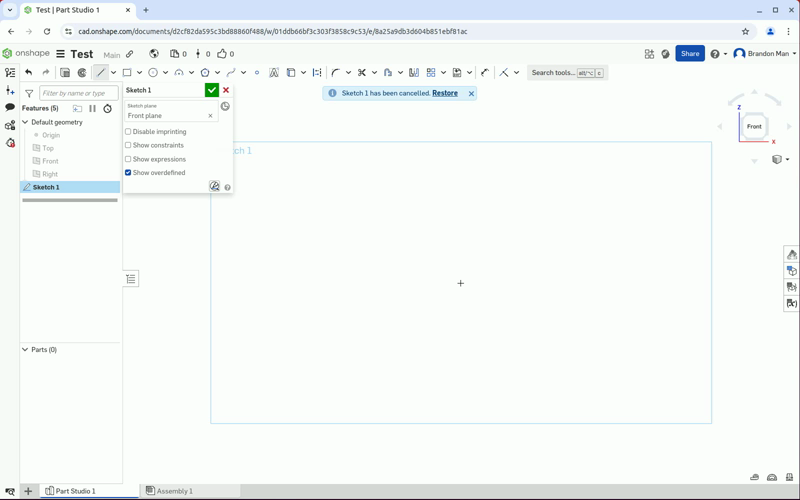
click(460, 282)
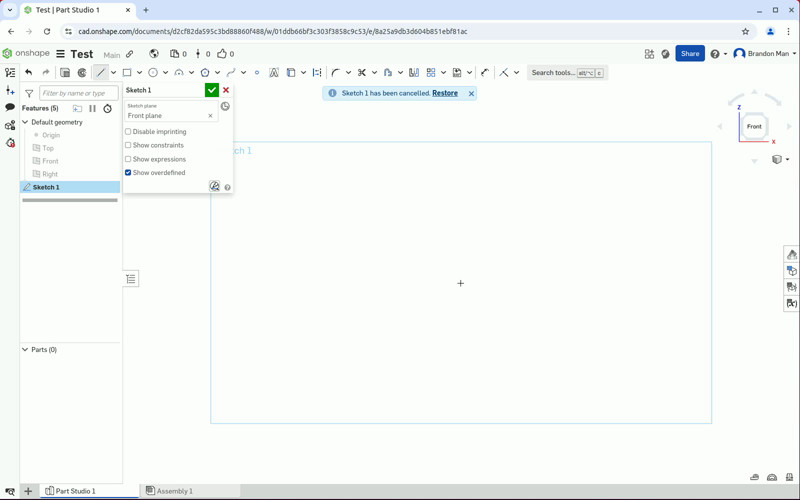
key_up(shift)
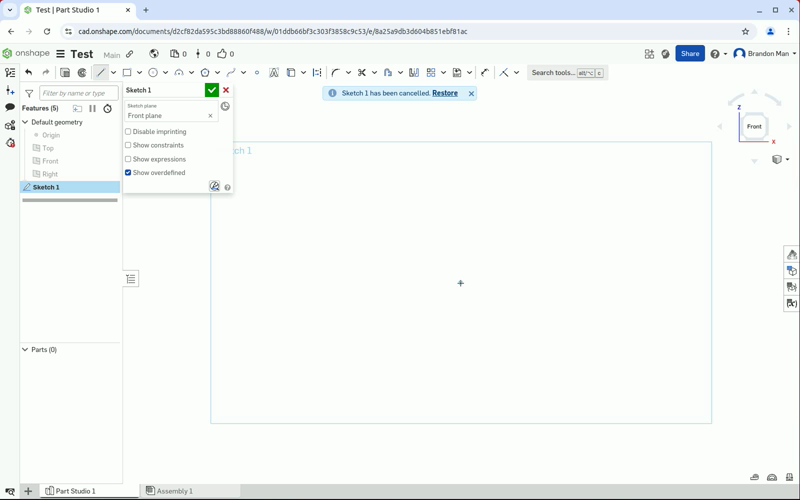
key_down(shift)
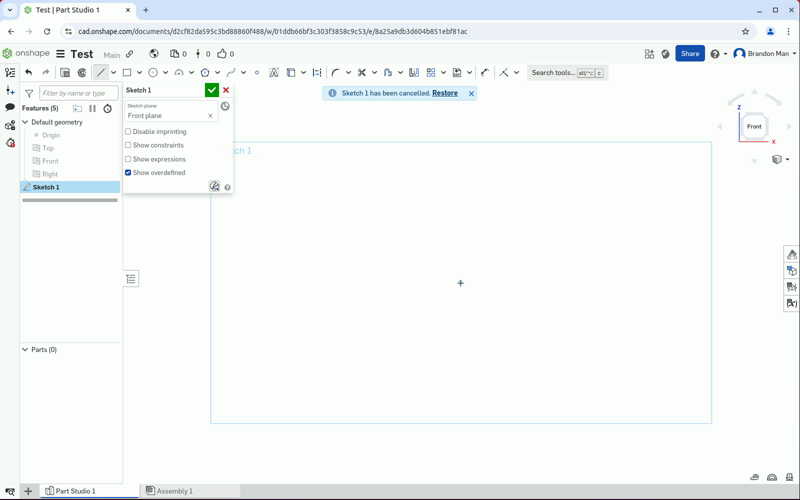
mouse_move(490, 282)
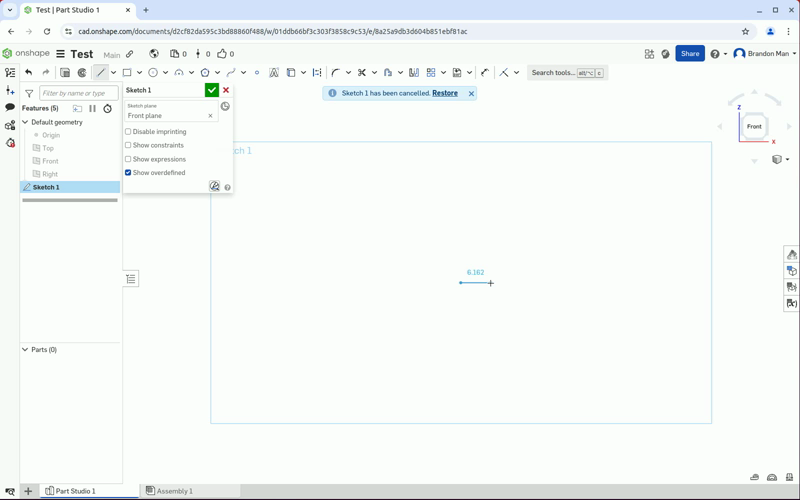
mouse_move(519, 282)
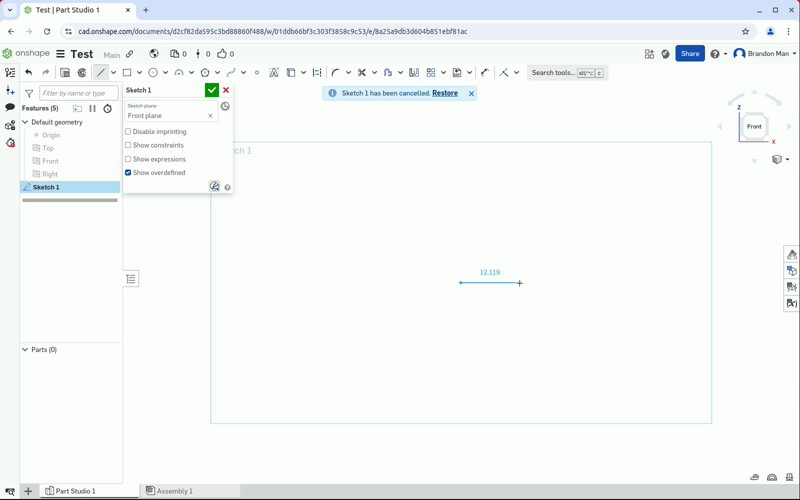
click(519, 282)
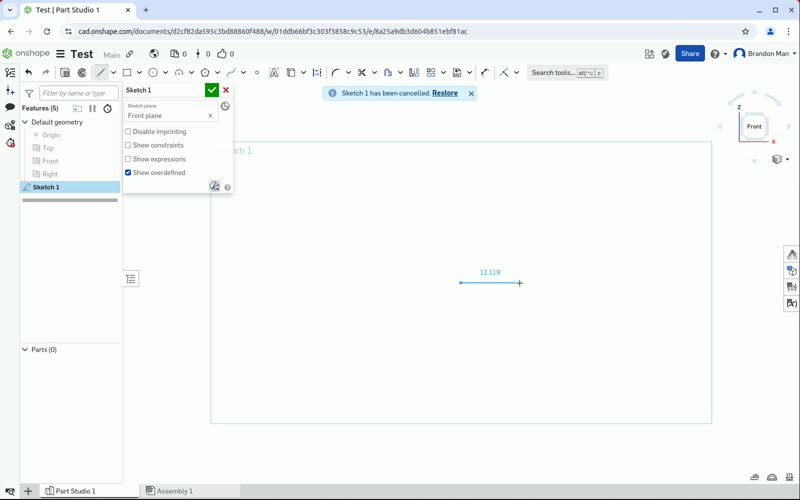
key_up(shift)
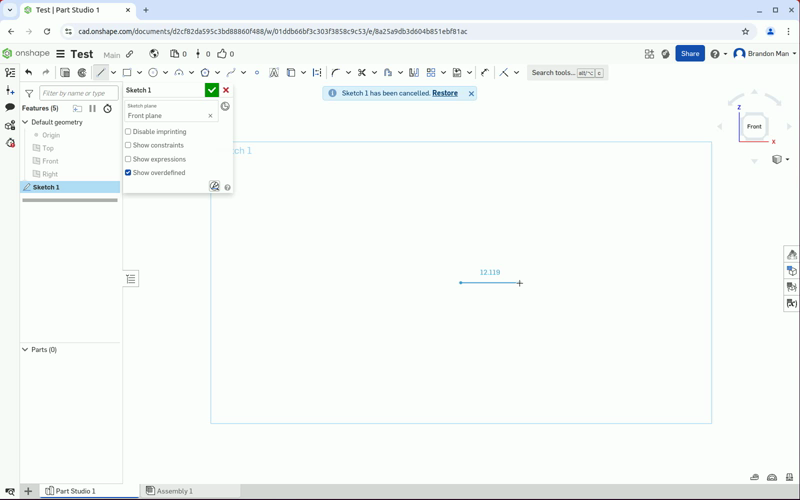
key_down(shift)
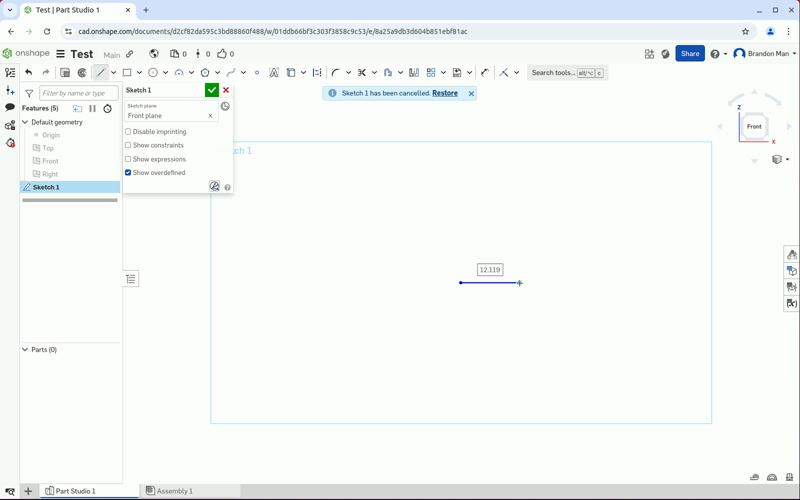
mouse_move(549, 282)
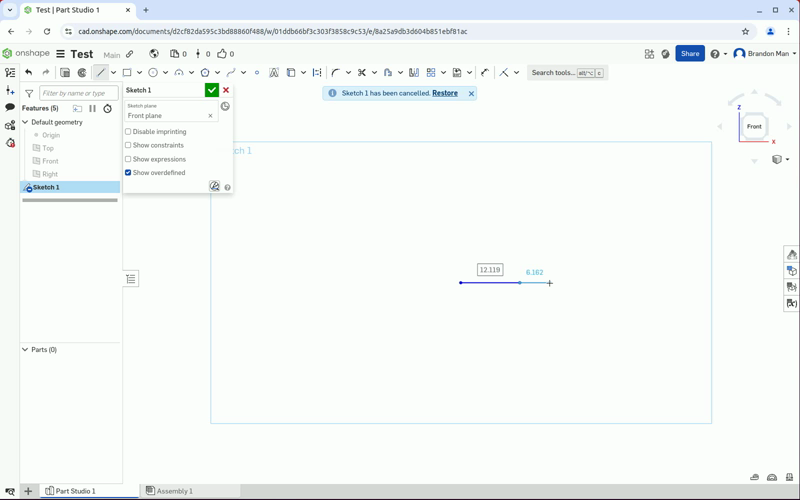
mouse_move(519, 223)
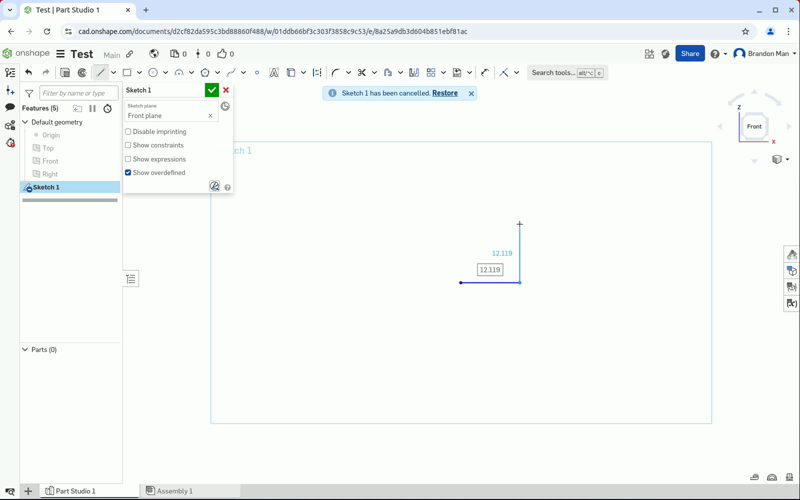
click(519, 223)
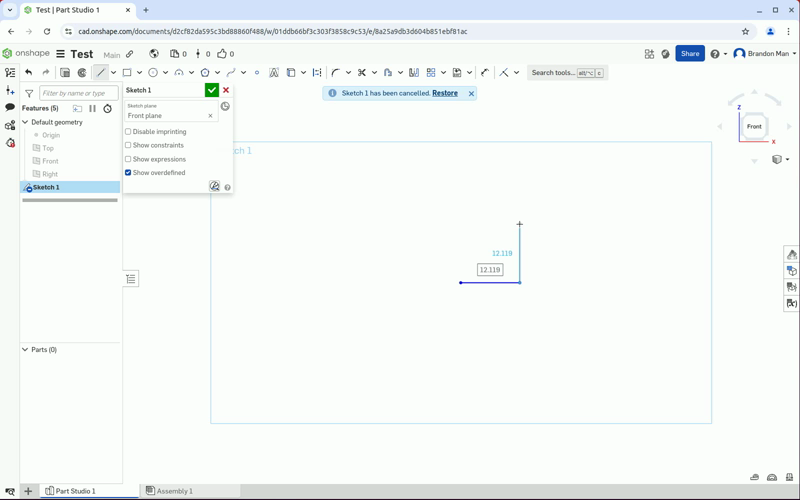
key_up(shift)
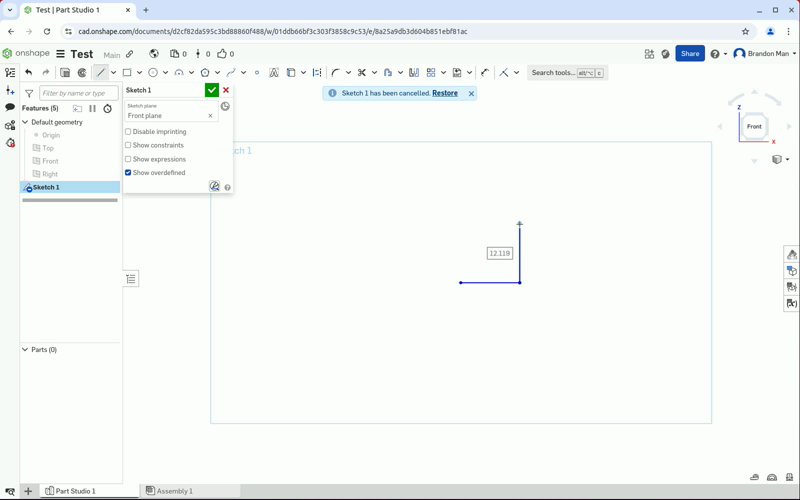
key_down(shift)
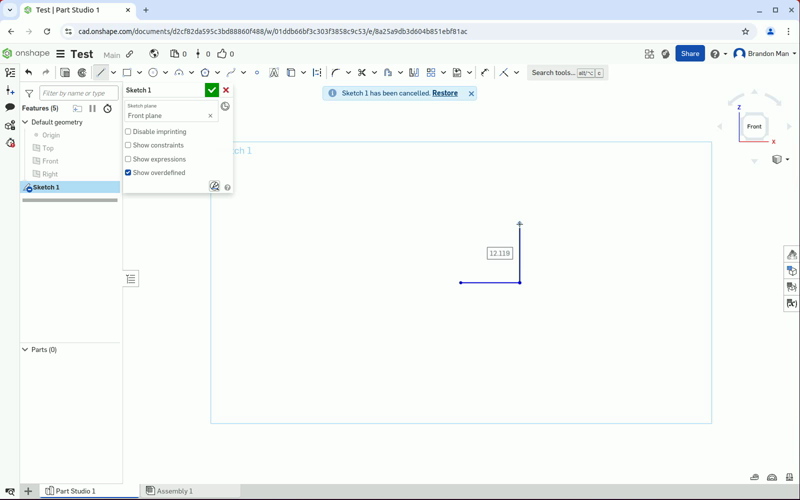
mouse_move(549, 223)
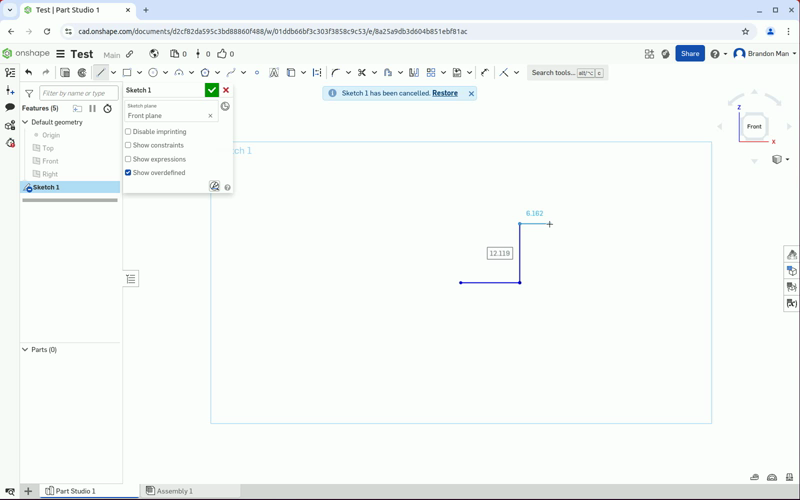
mouse_move(460, 223)
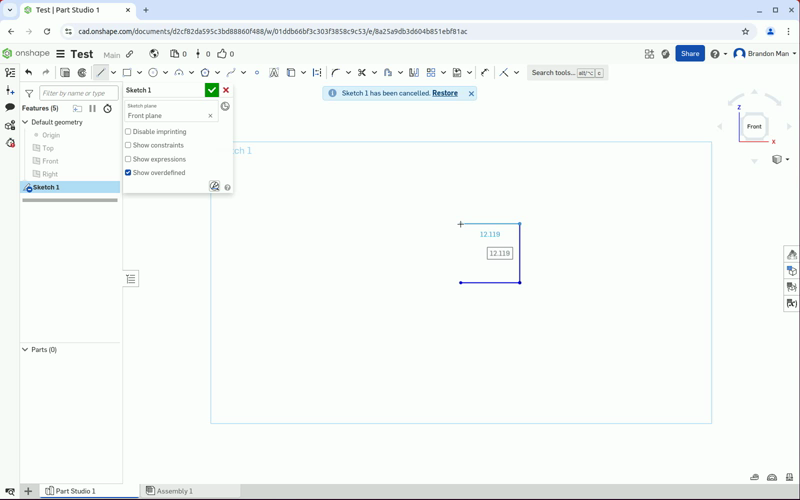
click(460, 223)
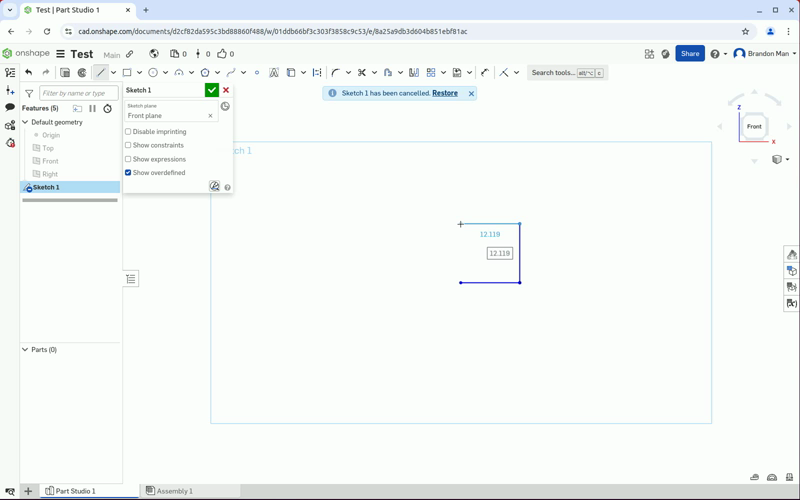
key_up(shift)
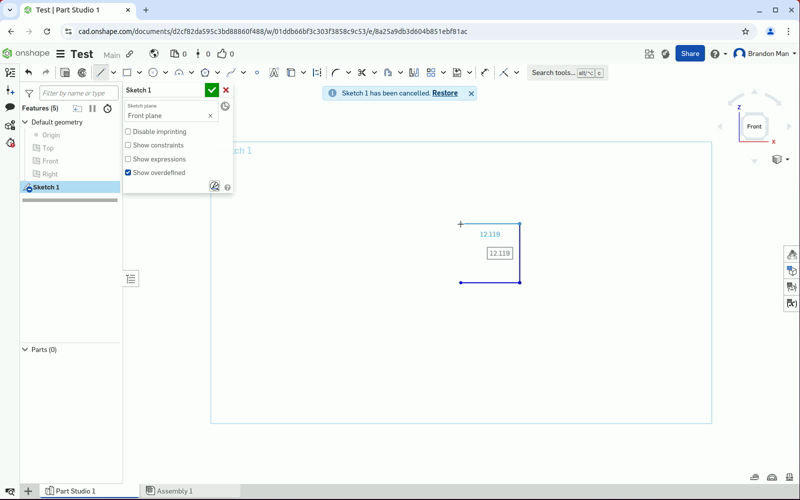
mouse_move(490, 223)
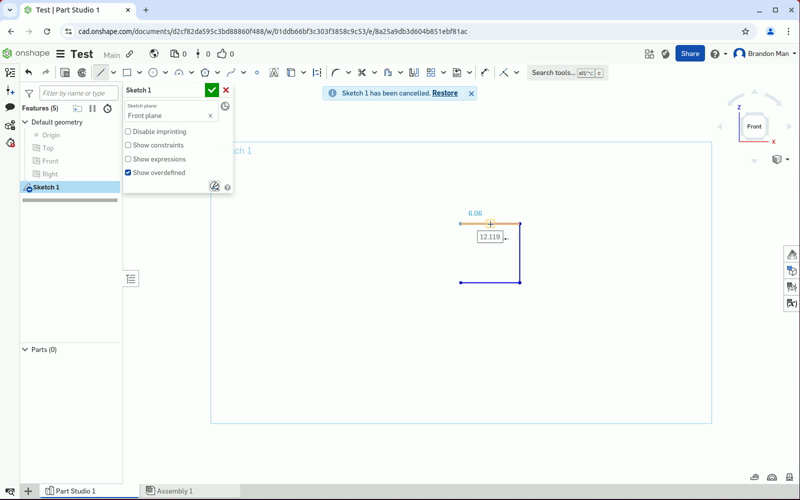
key_down(shift)
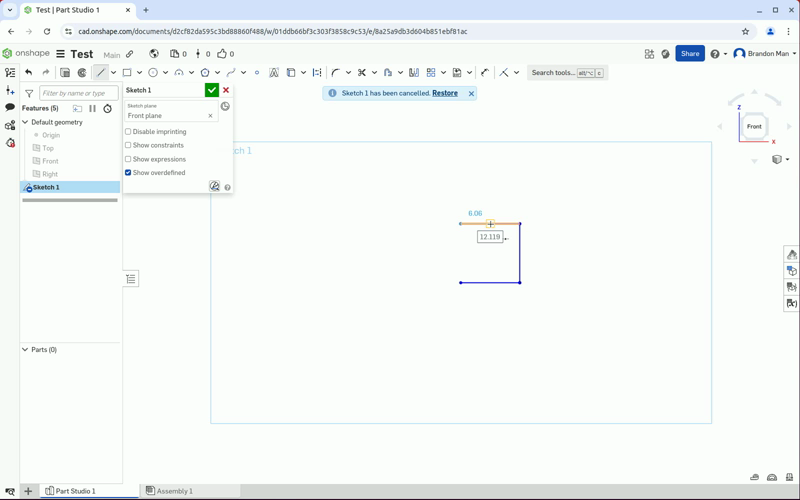
mouse_move(460, 282)
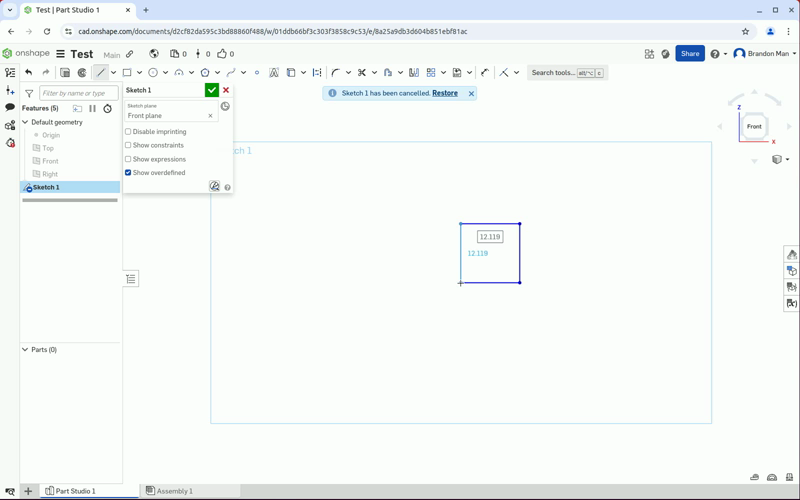
key_up(shift)
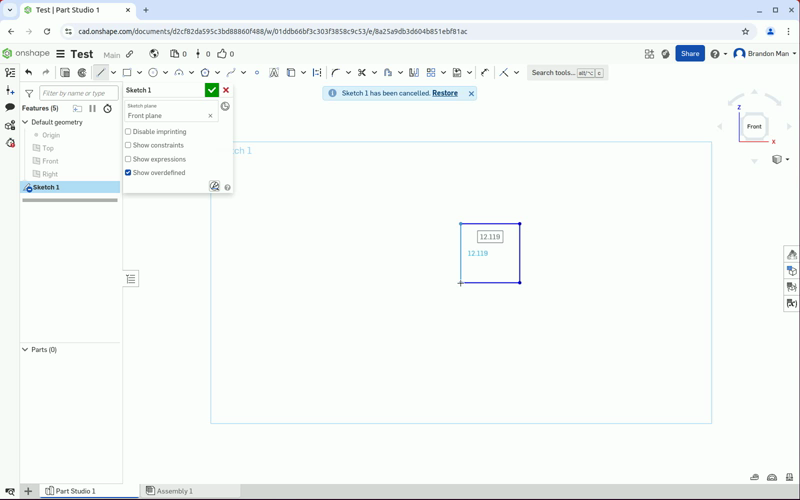
click(460, 282)
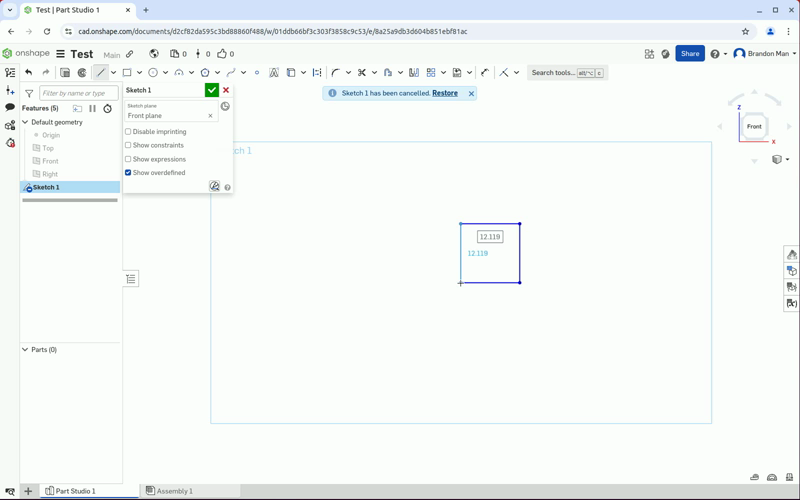
key(esc)
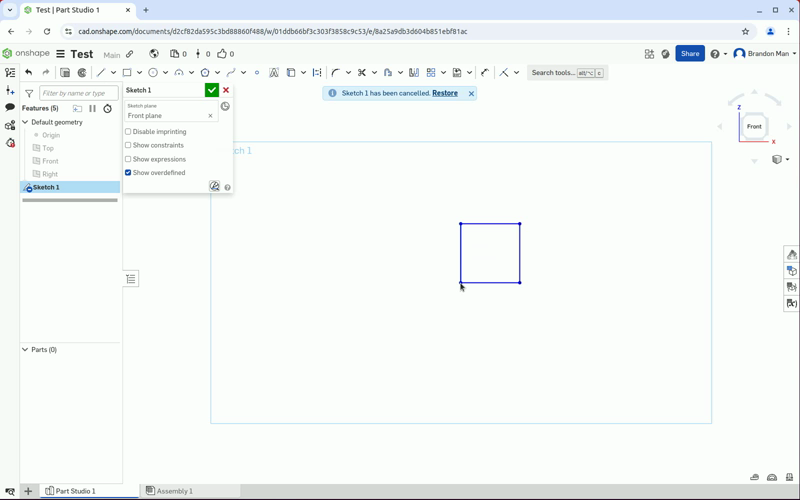
mouse_move(507, 241)
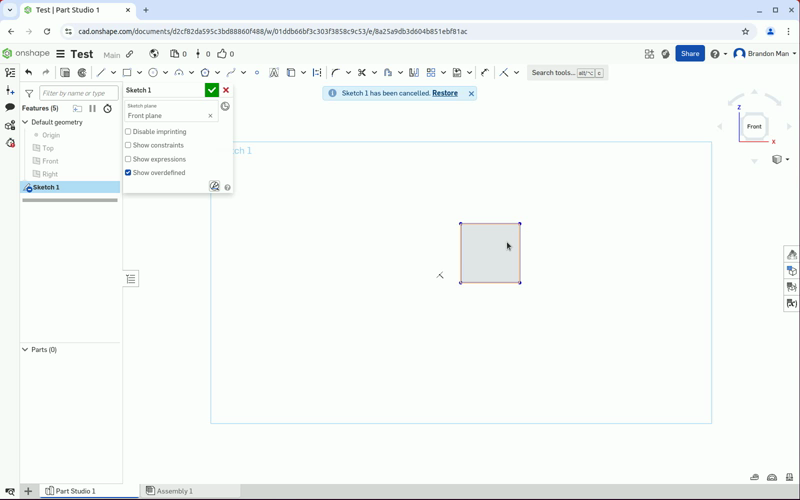
click(507, 241)
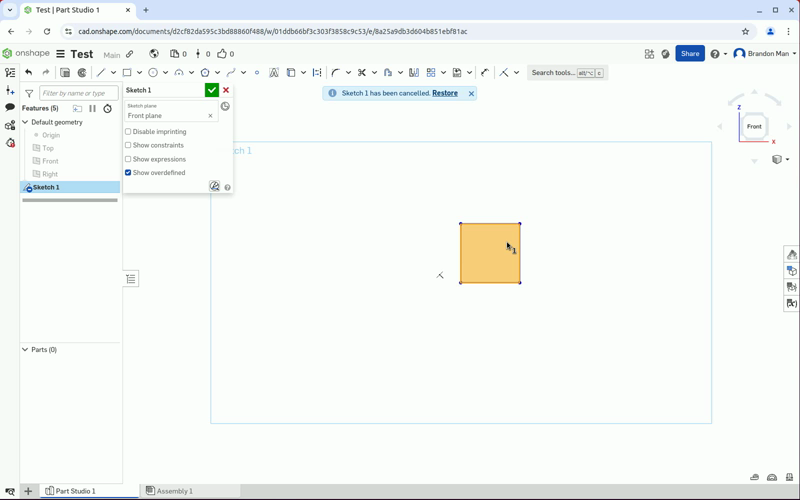
mouse_move(73, 352)
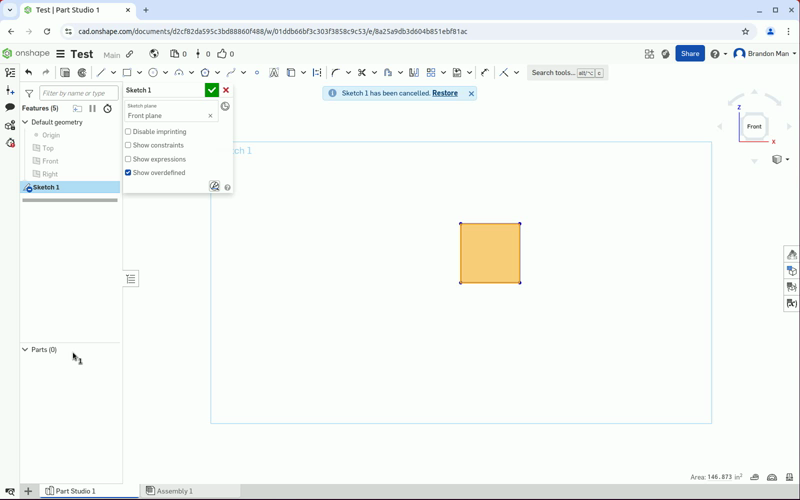
key(shift+y)
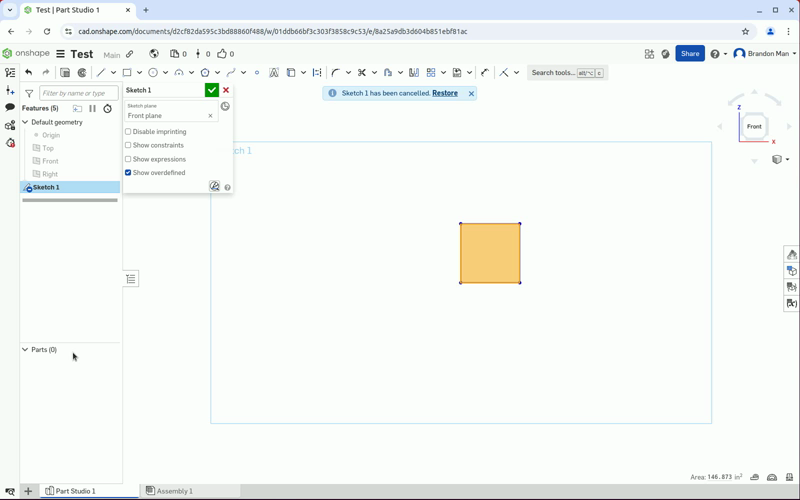
key(shift+e)
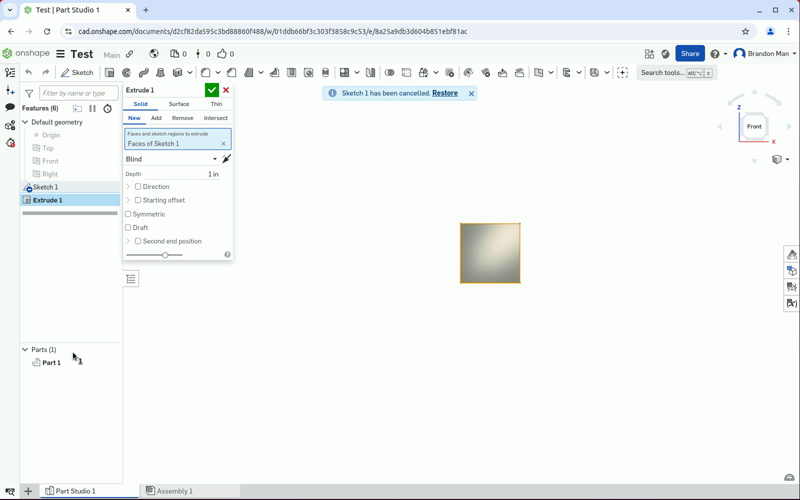
mouse_move(143, 106)
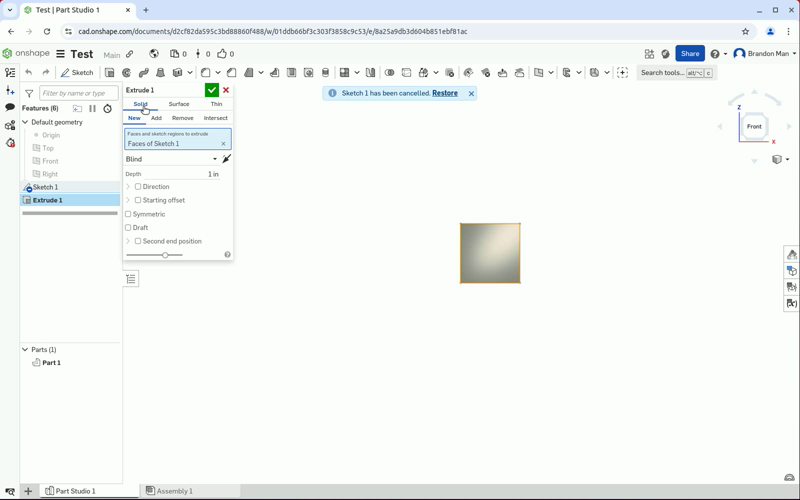
click(143, 106)
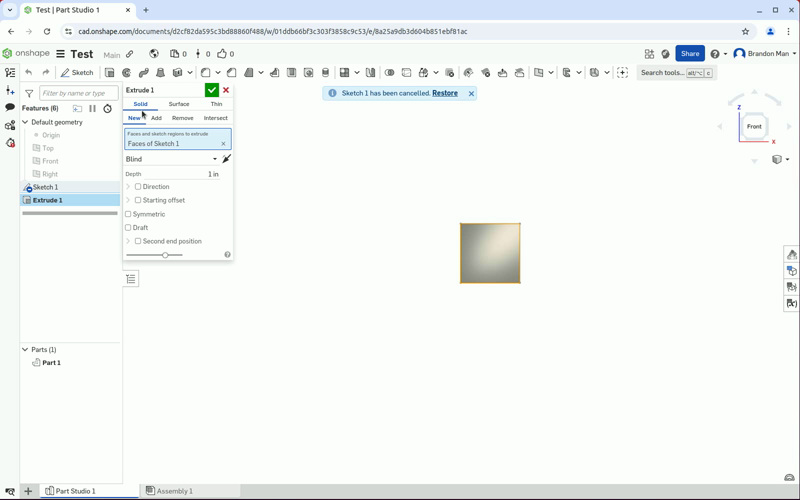
mouse_move(137, 120)
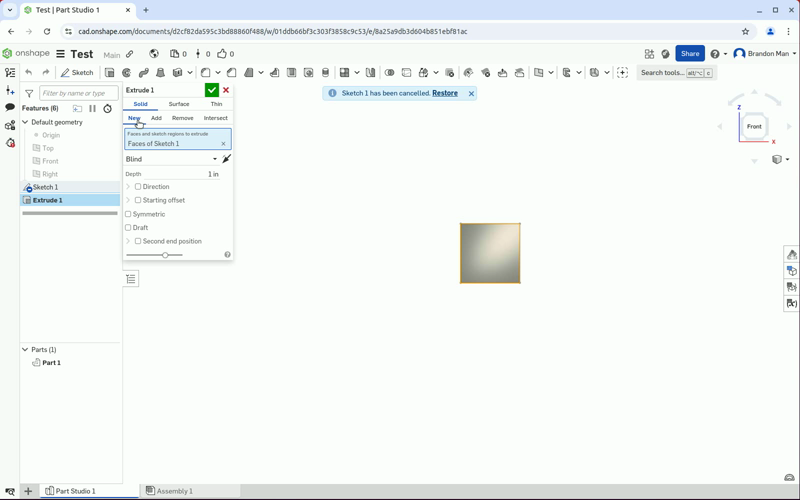
click(137, 120)
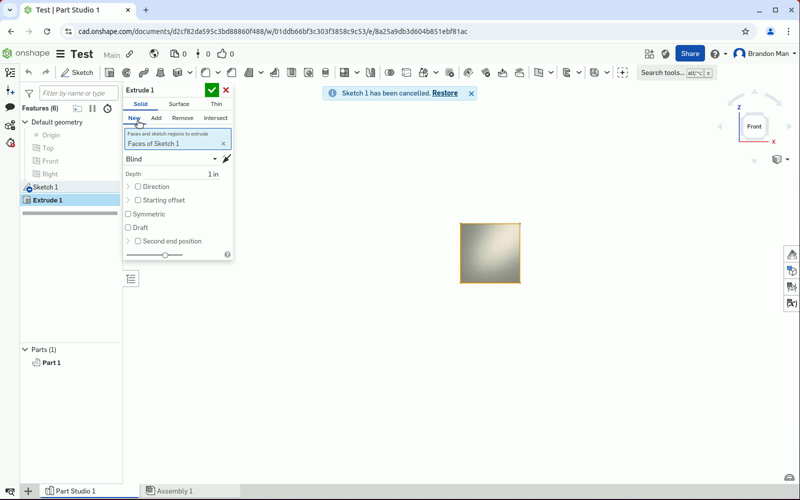
key(tab, 4)
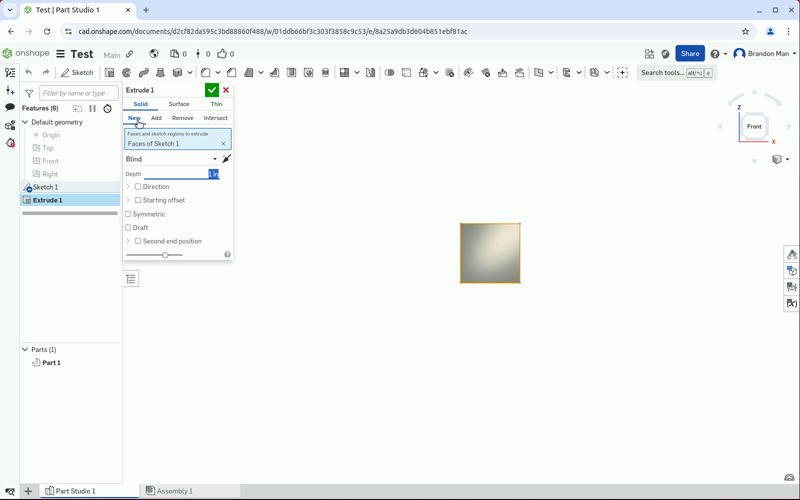
text(18.535)
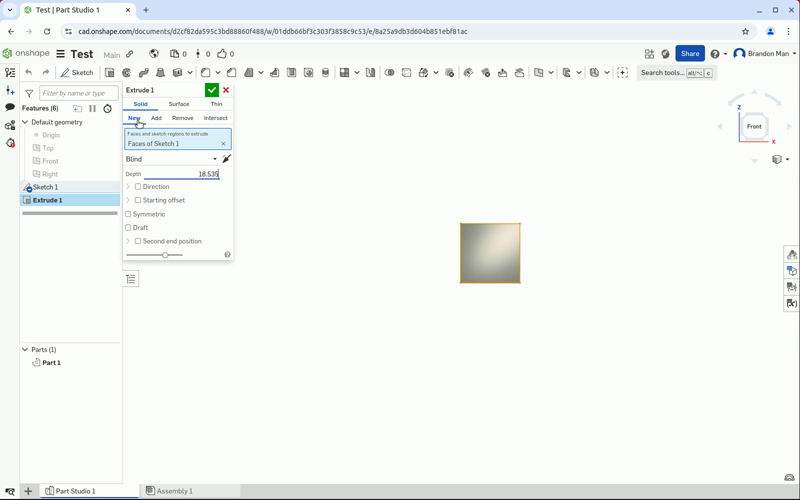
key(enter)
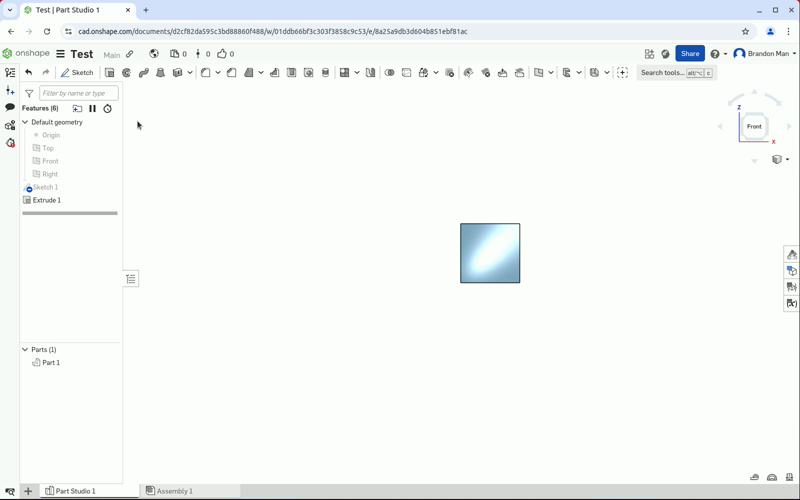
key(shift+h)
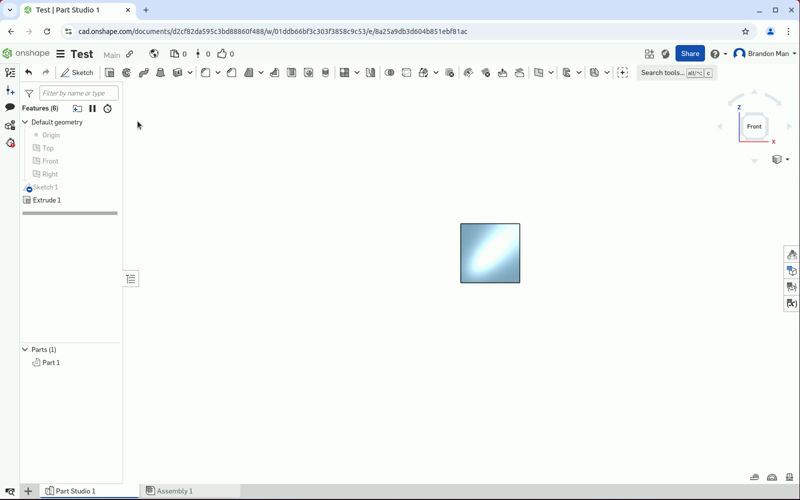
key(shift+h)
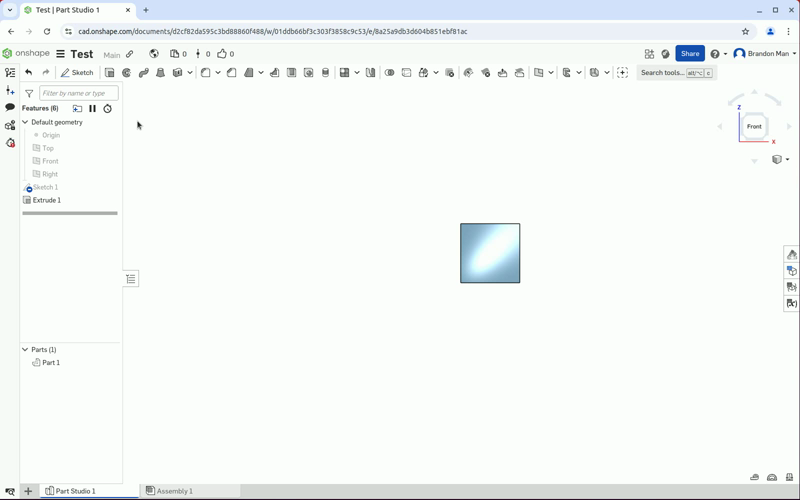
mouse_move(73, 189)
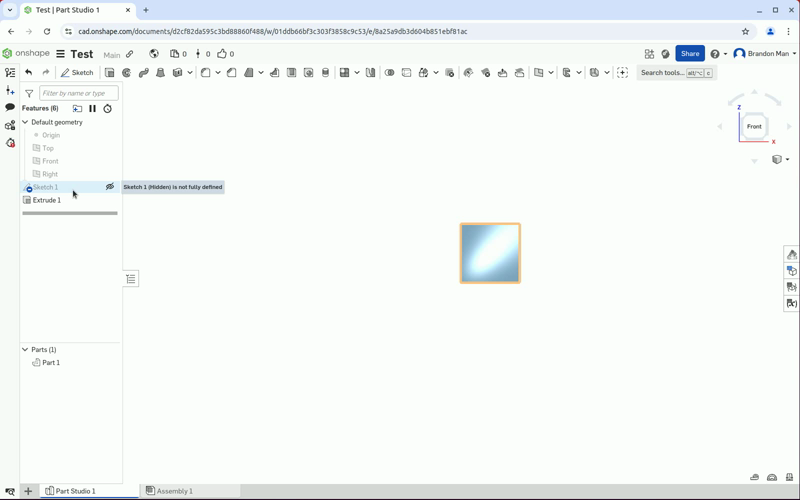
click(73, 189)
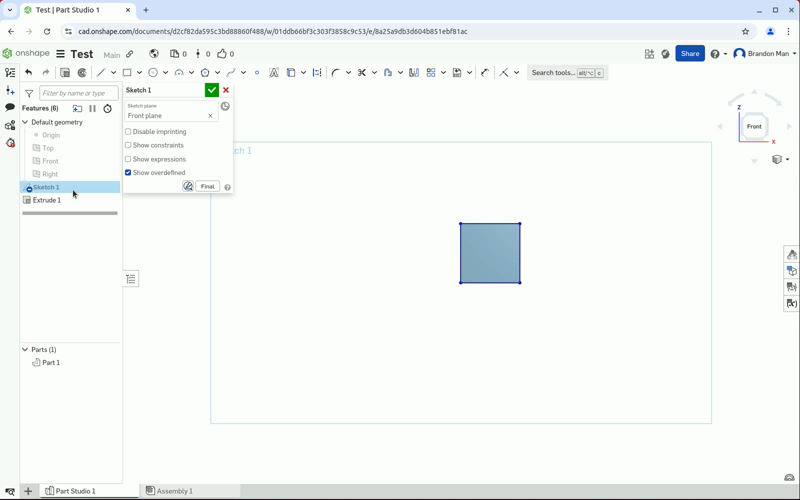
mouse_move(229, 92)
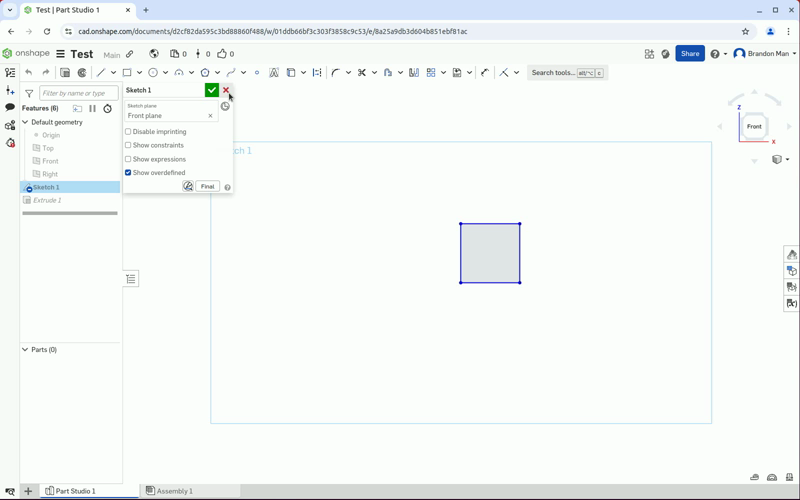
click(229, 92)
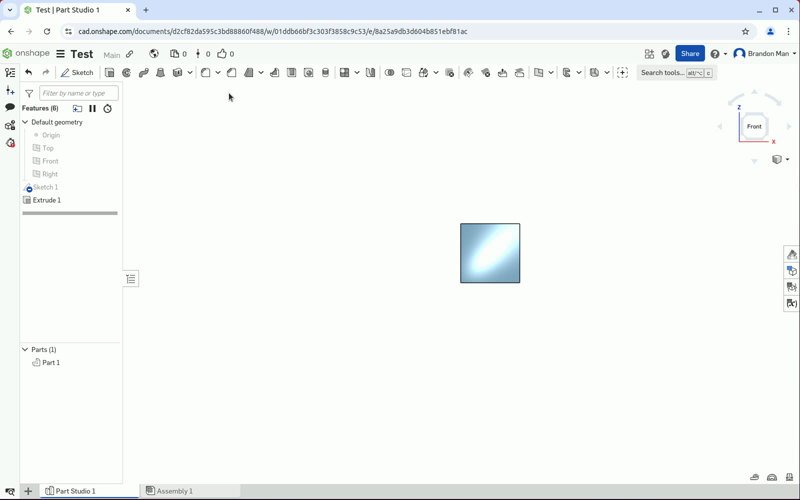
mouse_move(541, 75)
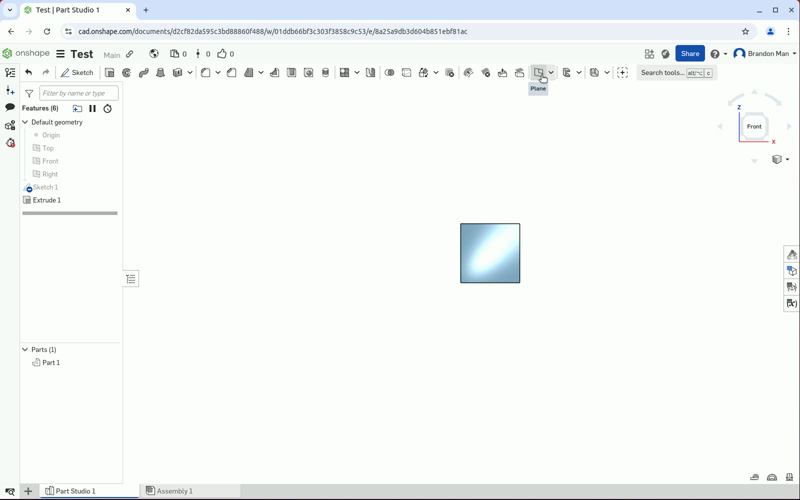
click(541, 75)
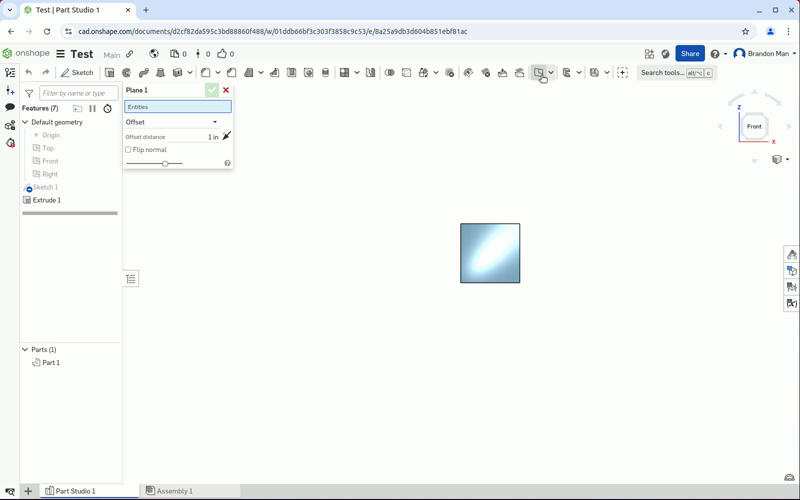
mouse_move(73, 163)
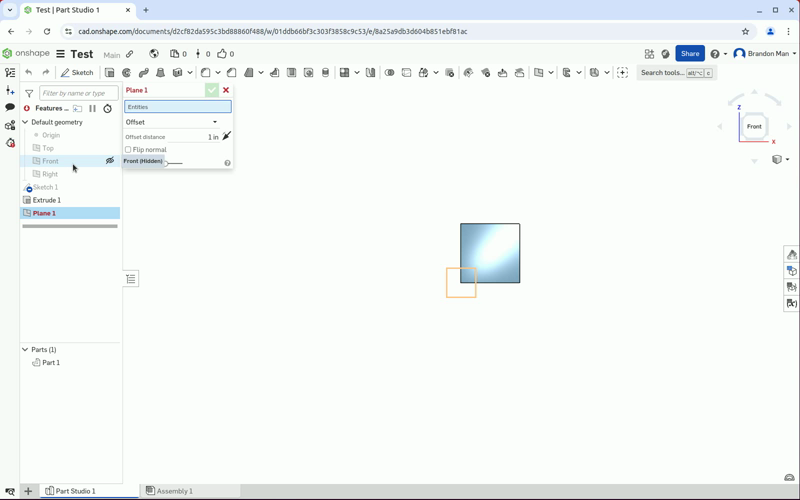
click(73, 163)
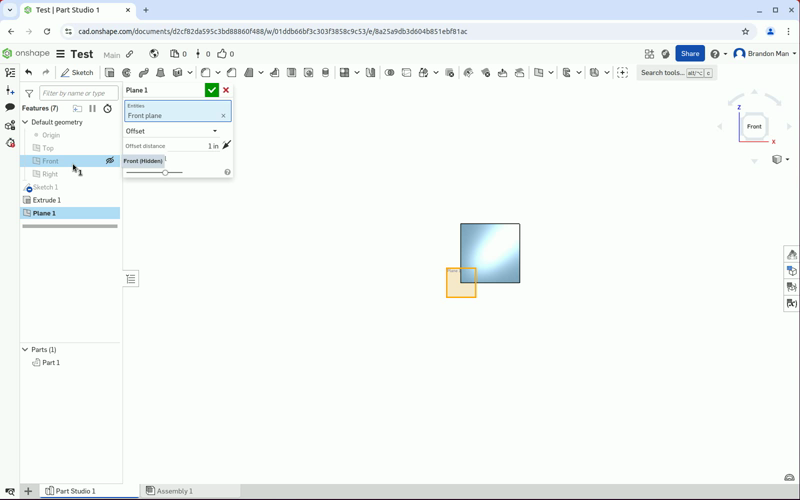
key(tab, 2)
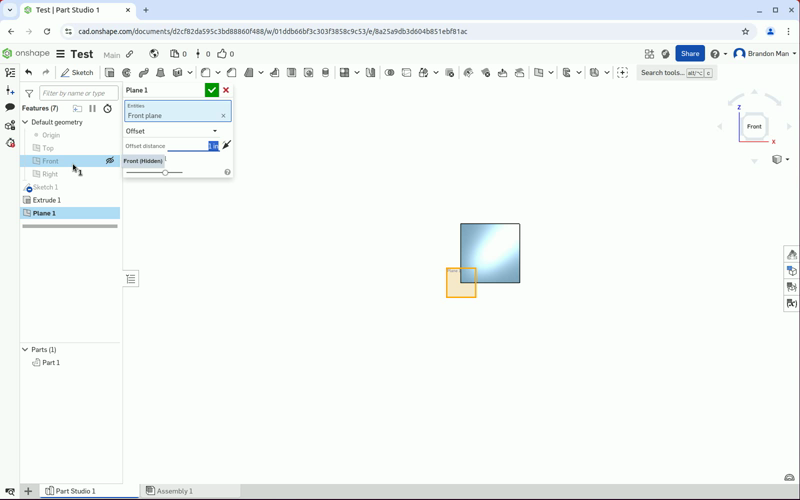
text(18.548)
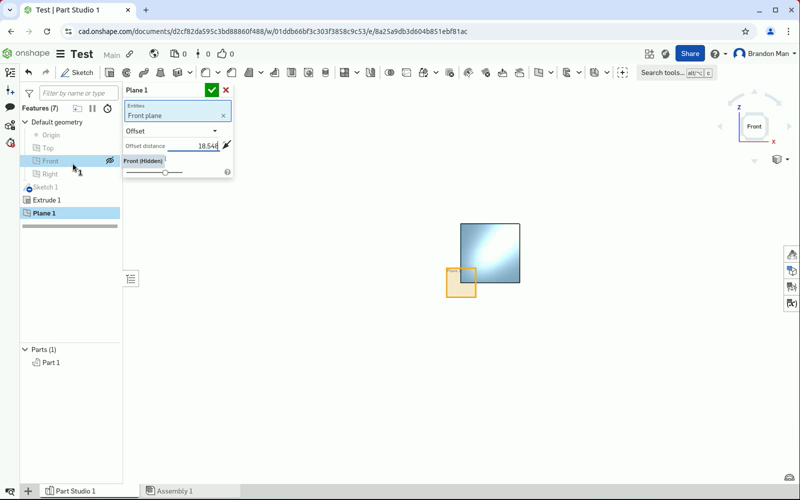
key(enter, 2)
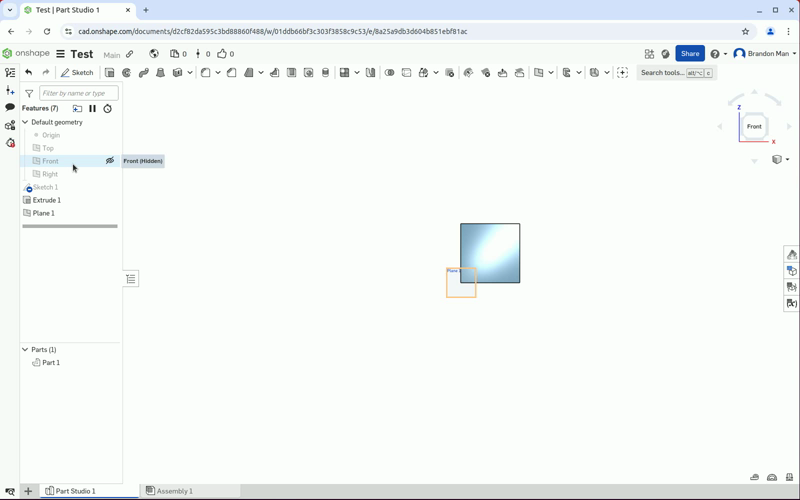
key(shift+s)
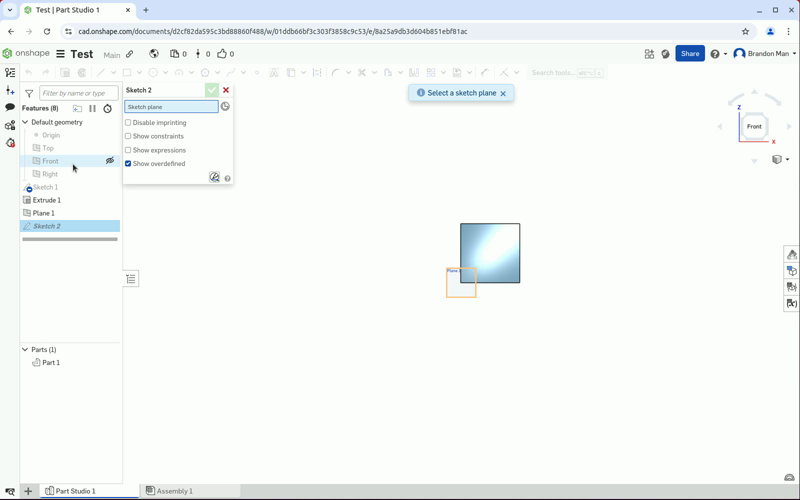
mouse_move(73, 215)
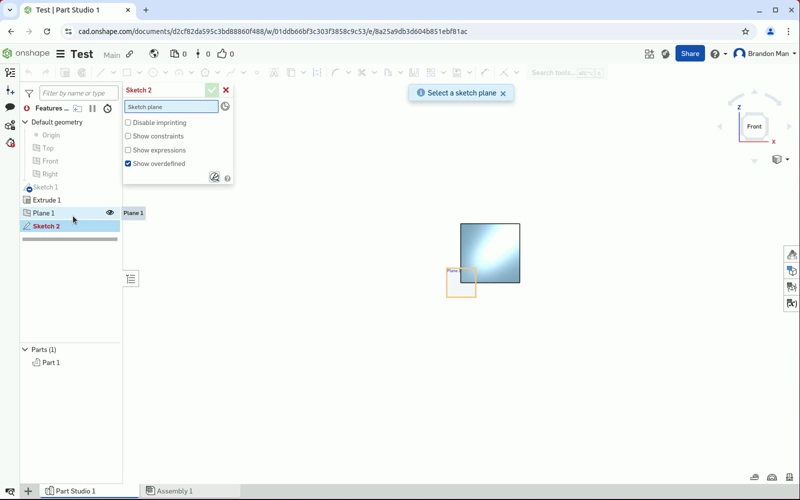
click(73, 215)
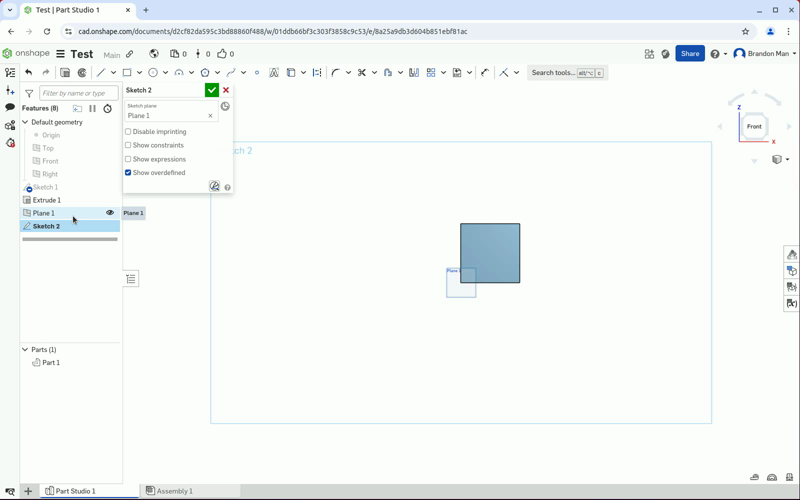
mouse_move(73, 352)
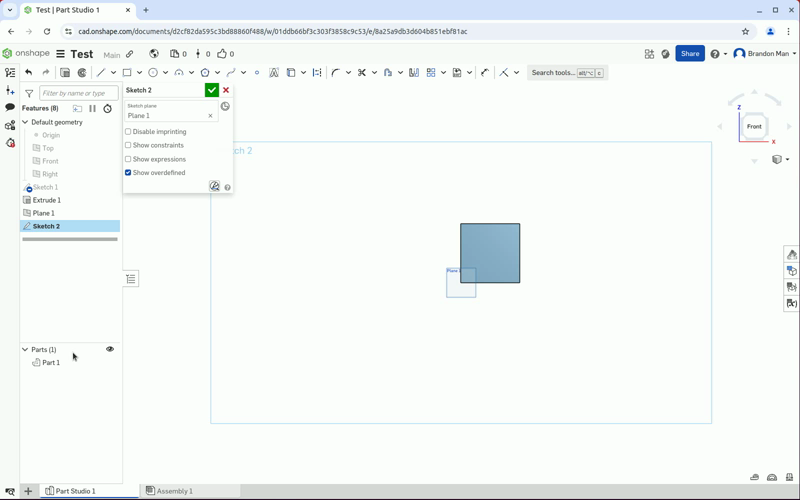
key(y)
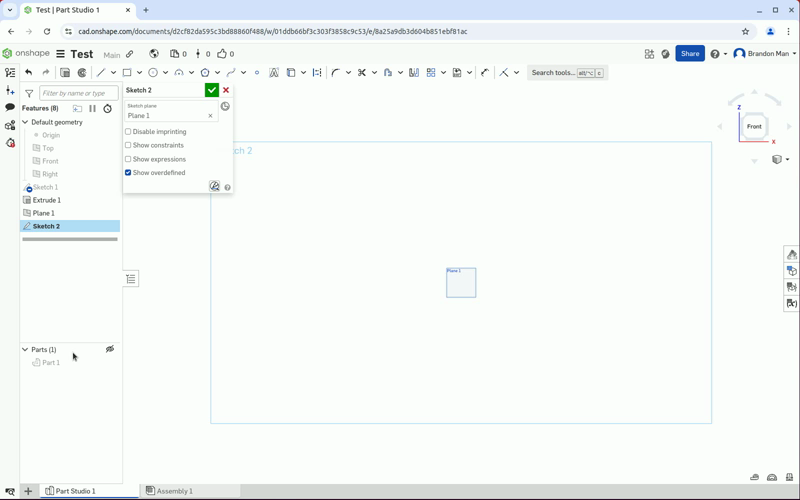
key(c)
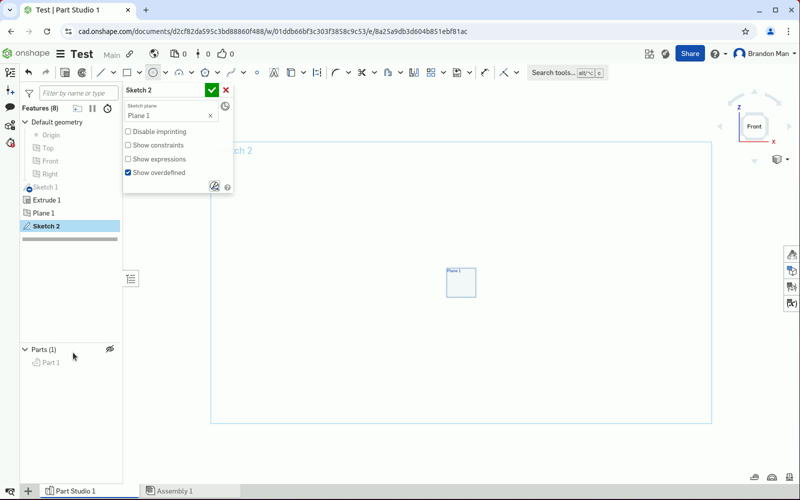
key_down(shift)
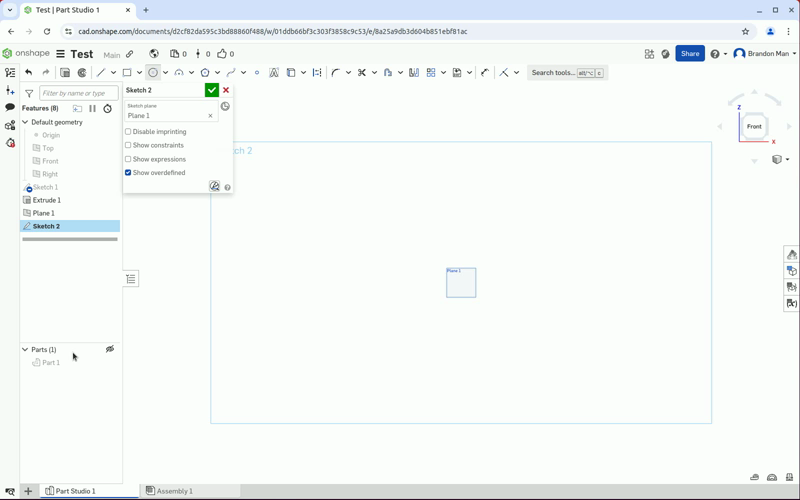
mouse_move(491, 253)
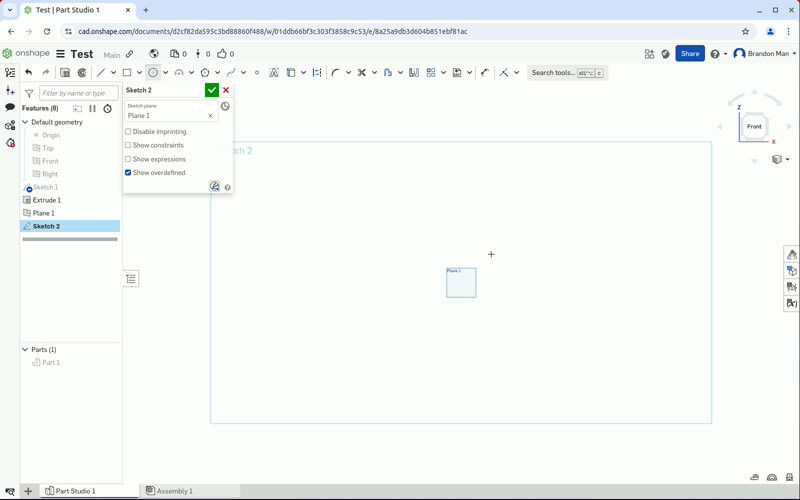
click(491, 253)
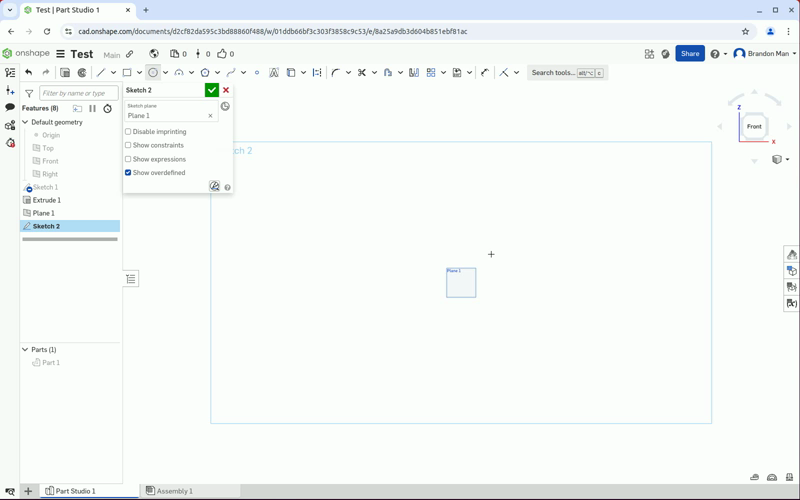
key_up(shift)
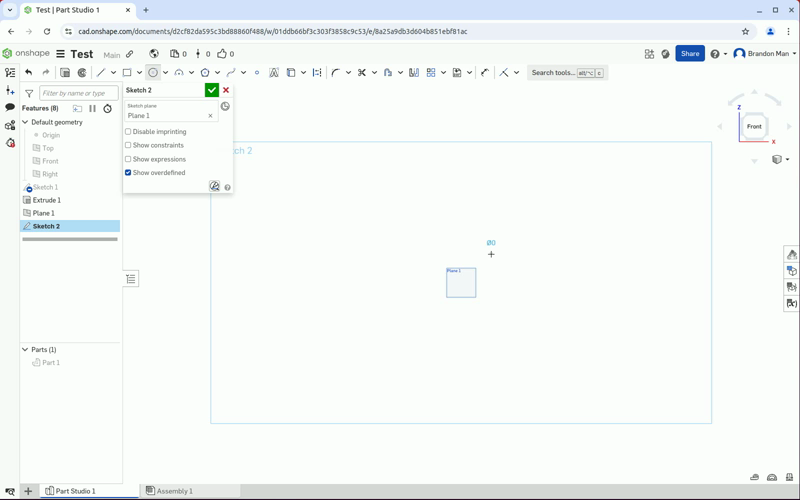
mouse_move(512, 253)
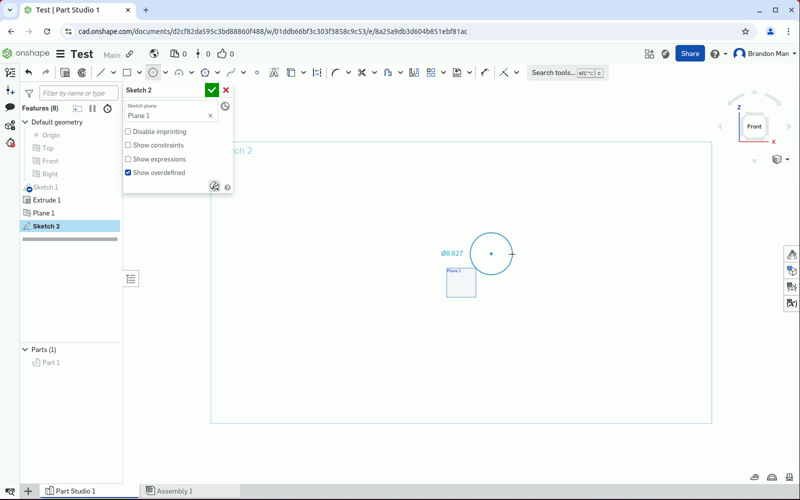
click(512, 253)
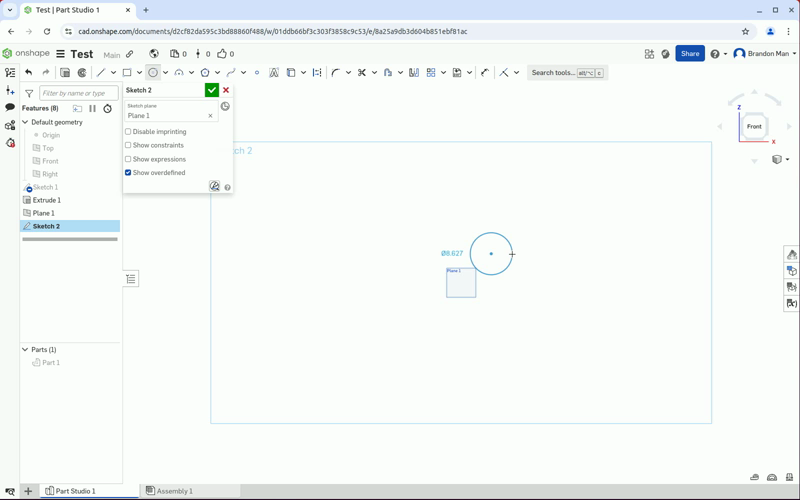
key(esc)
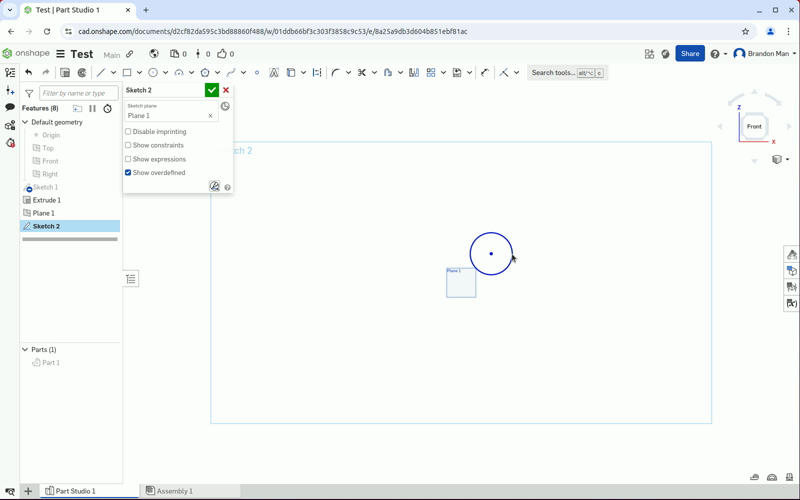
mouse_move(500, 258)
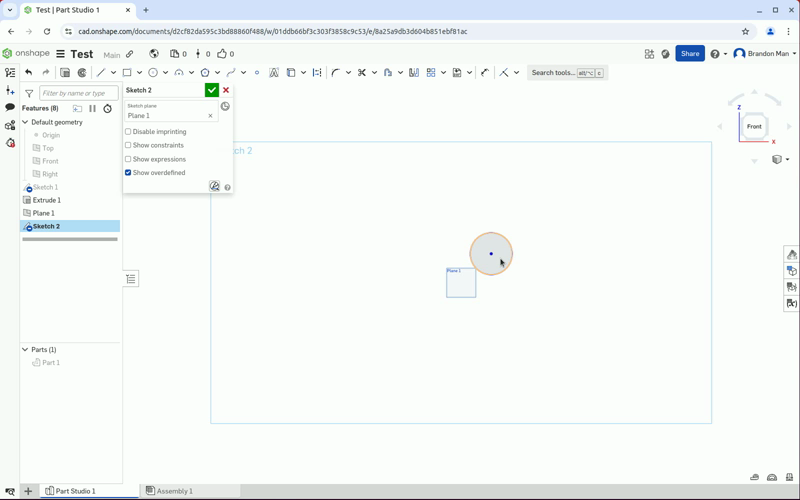
scroll(6)
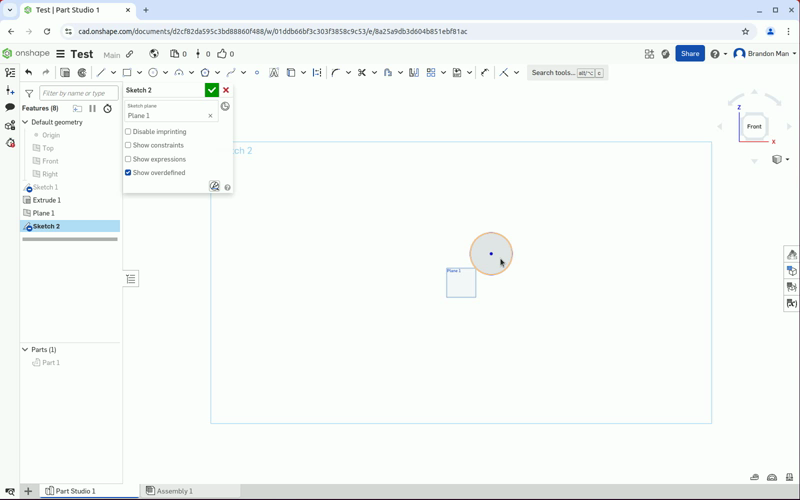
scroll(6)
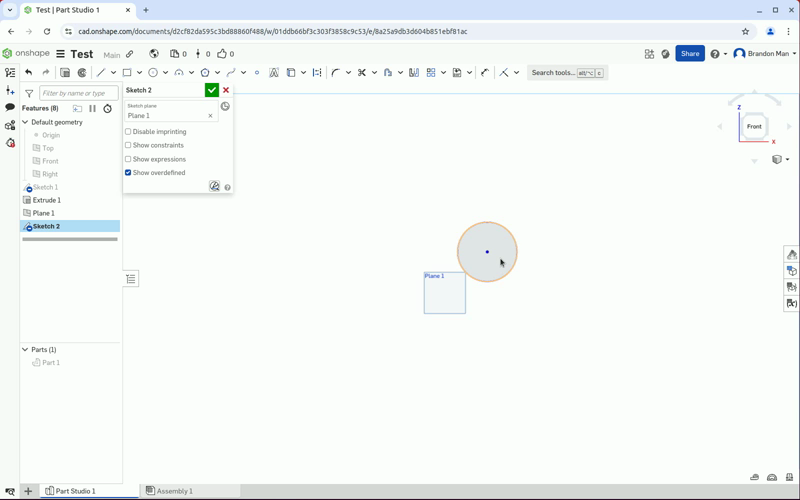
scroll(6)
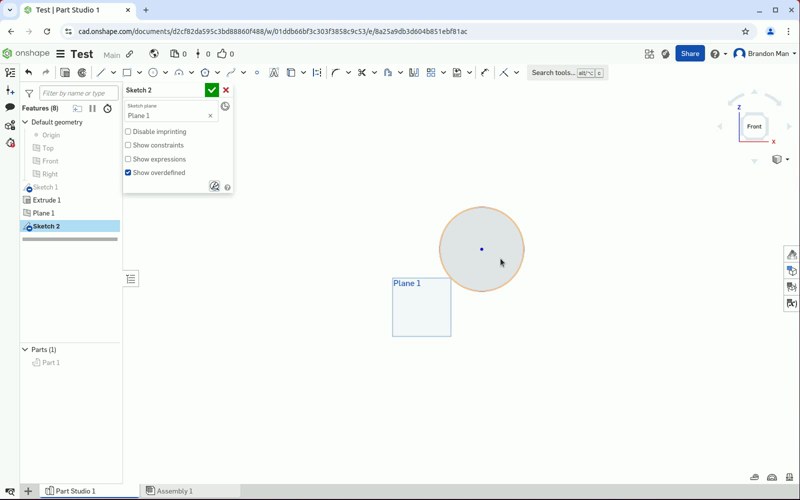
scroll(6)
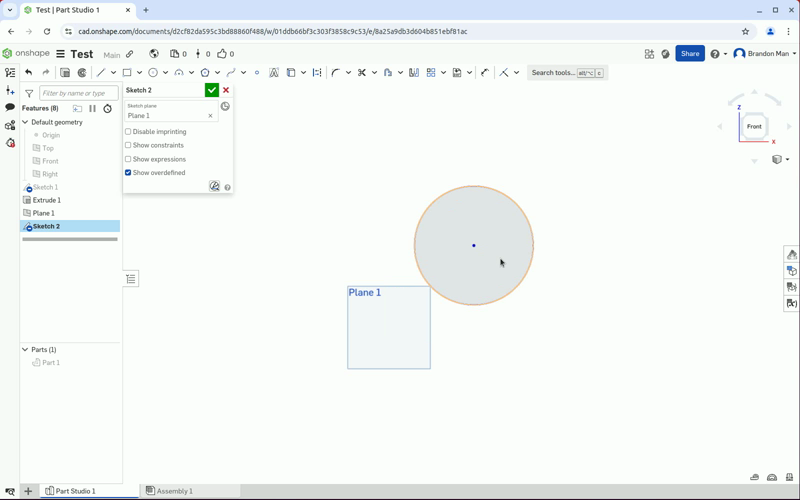
scroll(6)
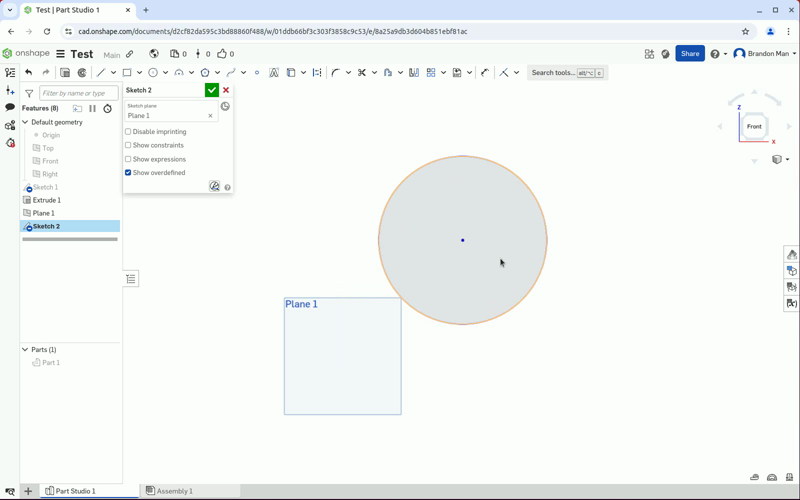
scroll(6)
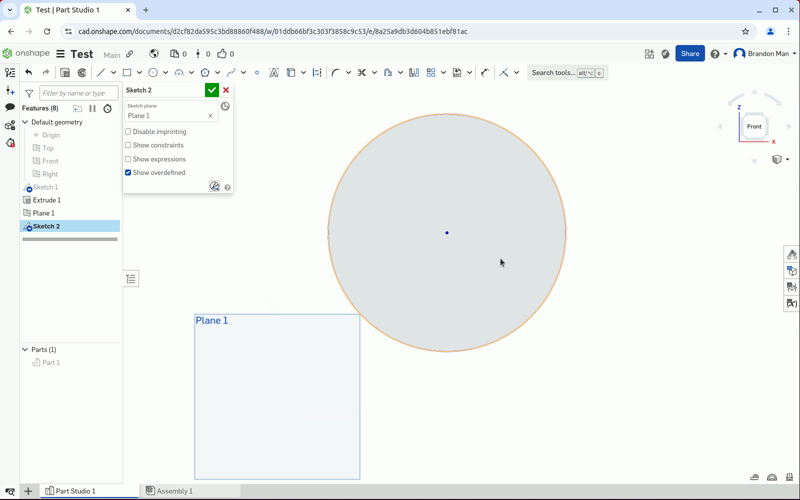
scroll(6)
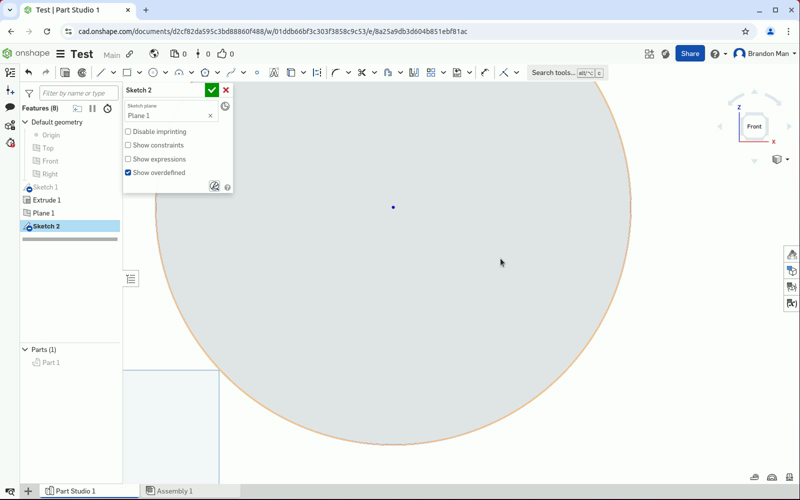
click(500, 258)
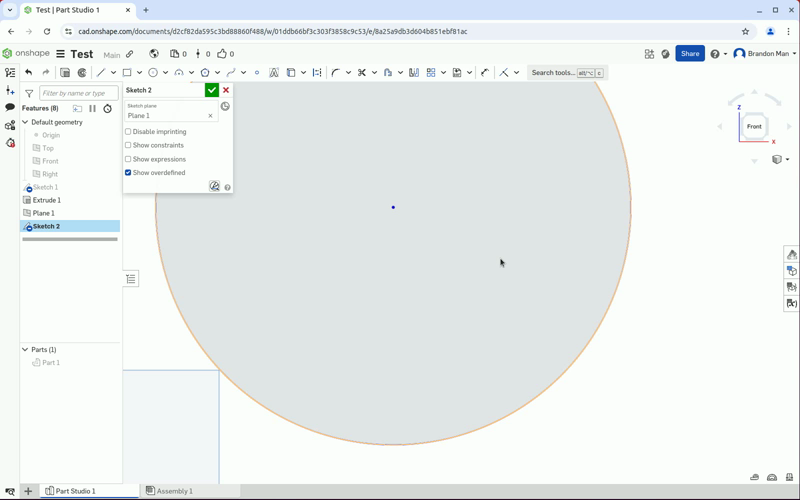
scroll(-6)
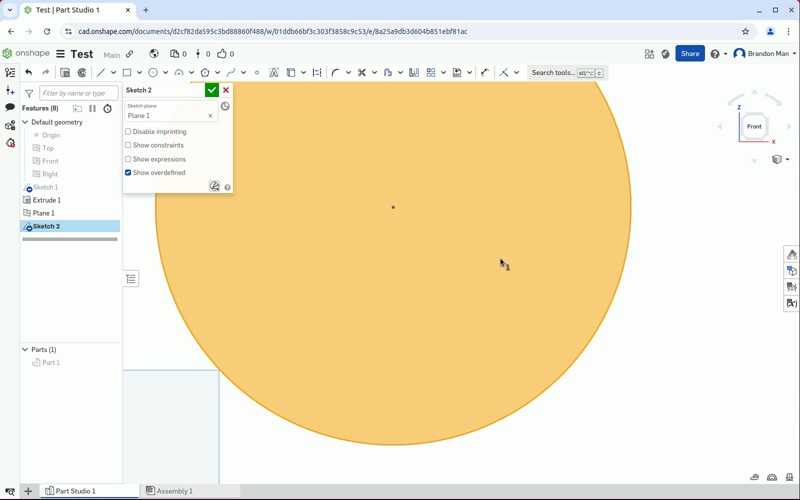
scroll(-6)
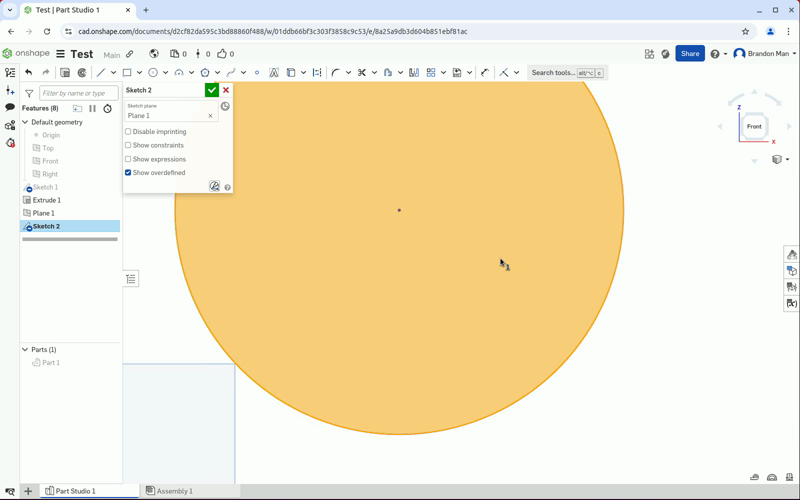
scroll(-6)
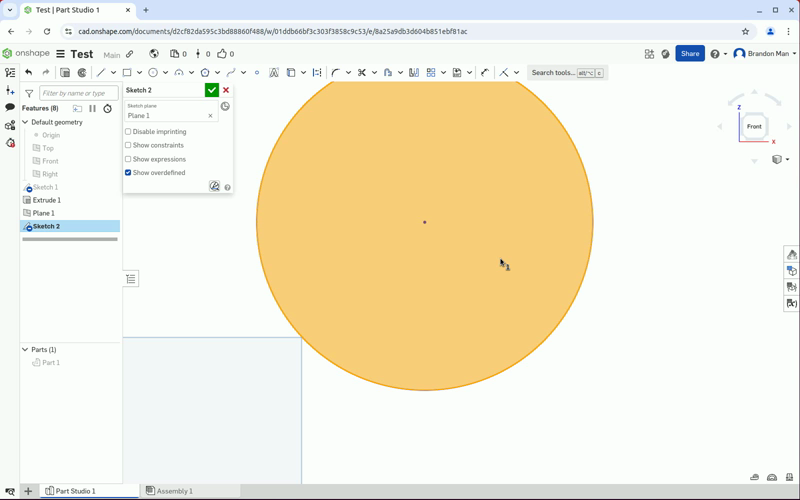
scroll(-6)
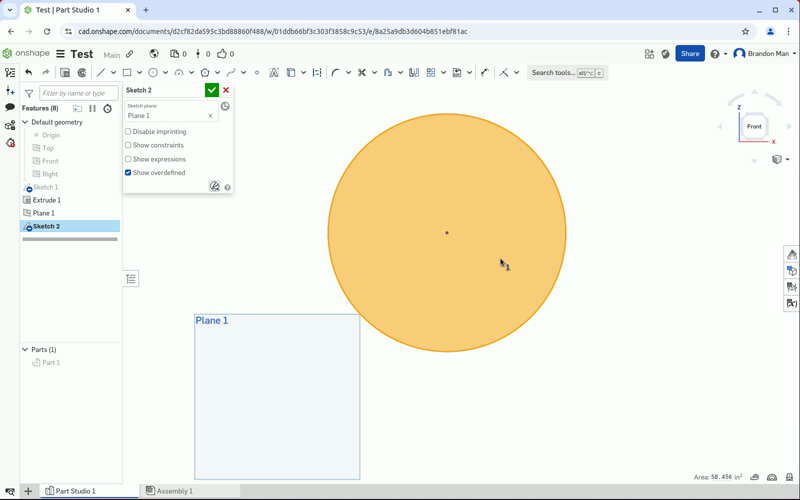
scroll(-6)
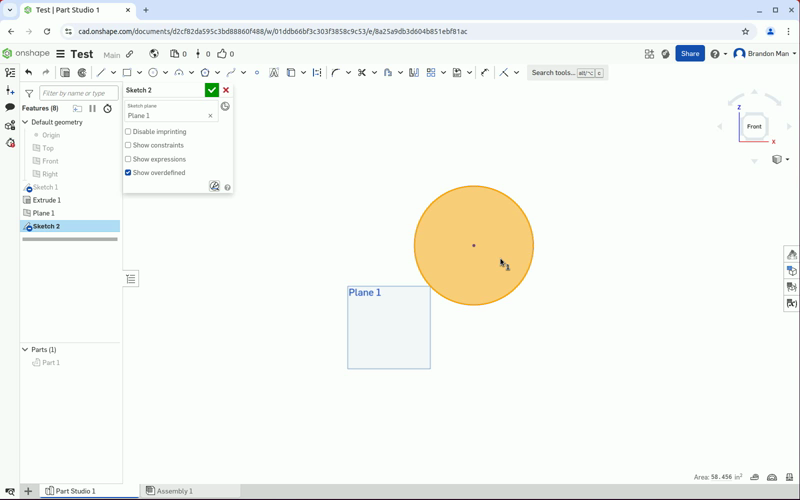
scroll(-6)
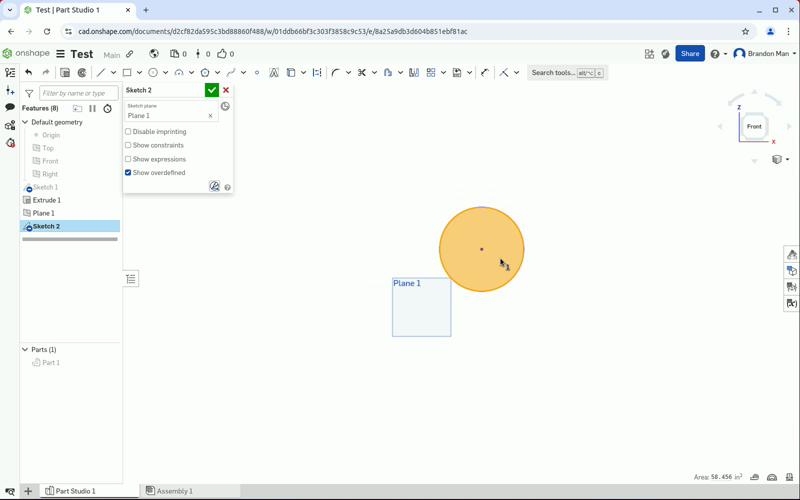
scroll(-6)
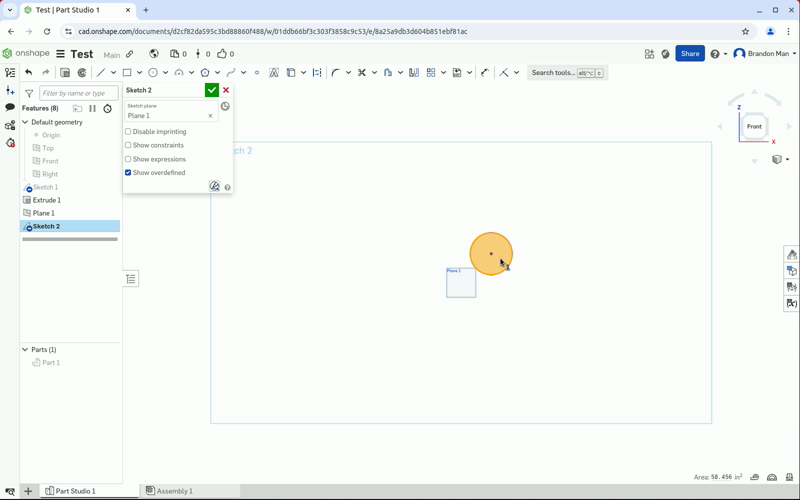
mouse_move(73, 352)
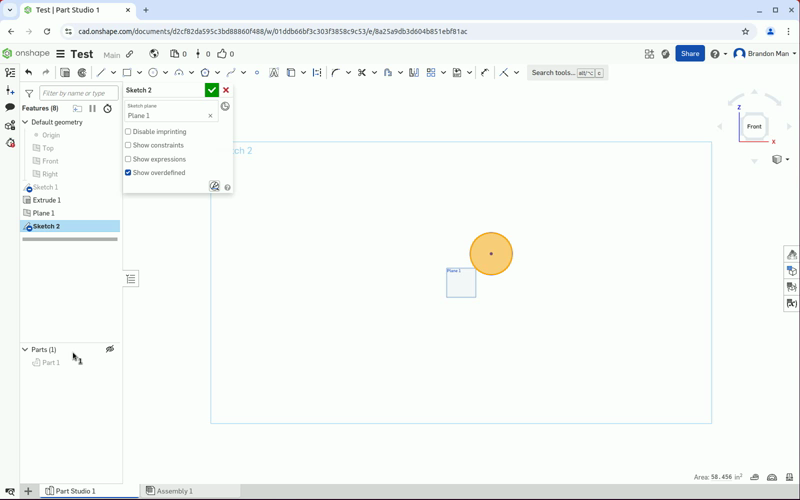
key(shift+y)
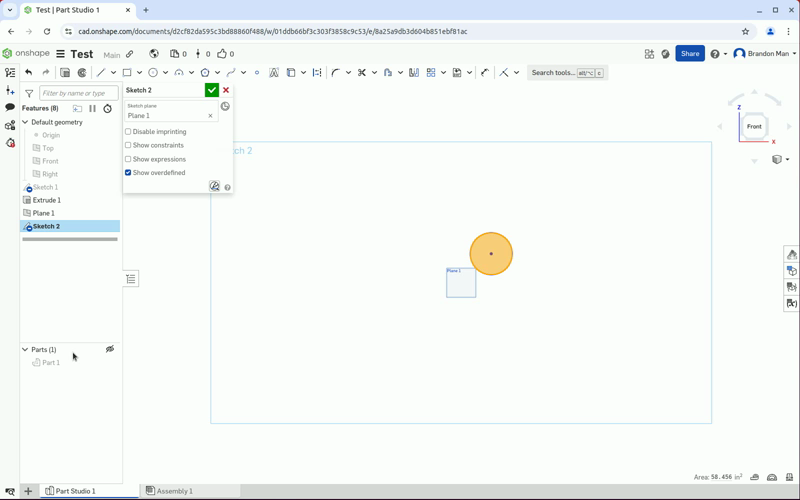
key(shift+e)
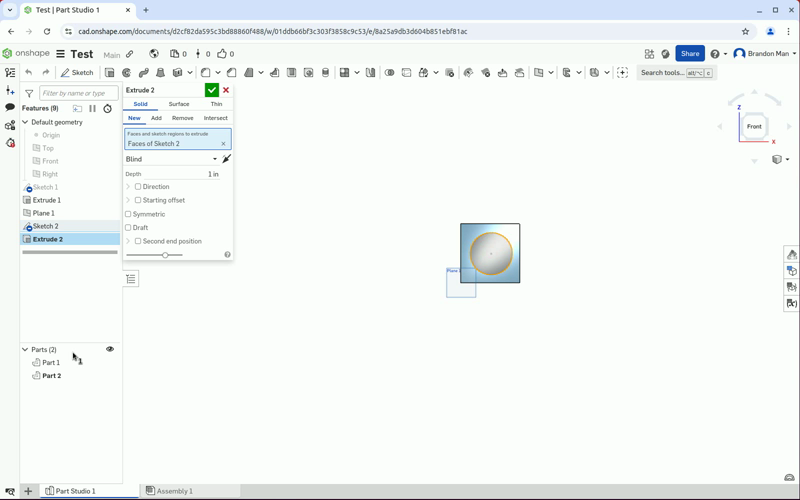
mouse_move(143, 106)
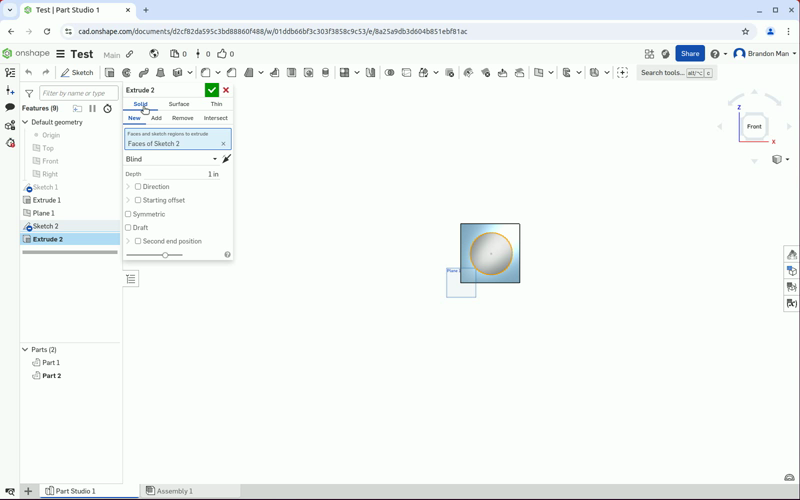
click(143, 106)
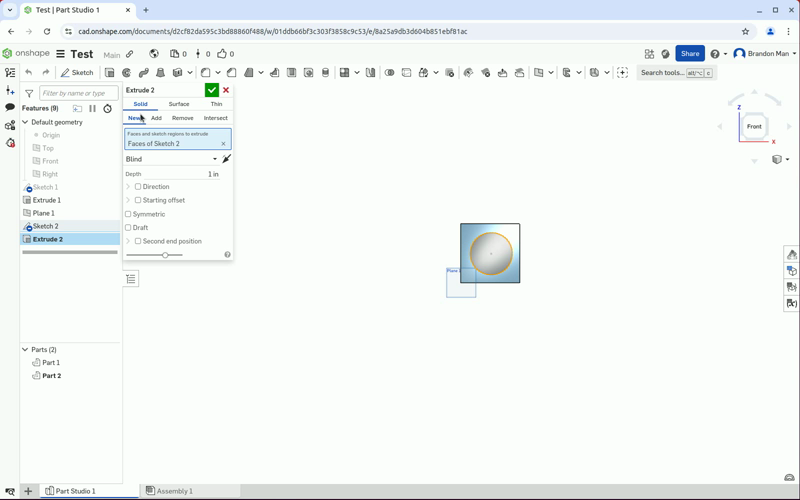
mouse_move(137, 120)
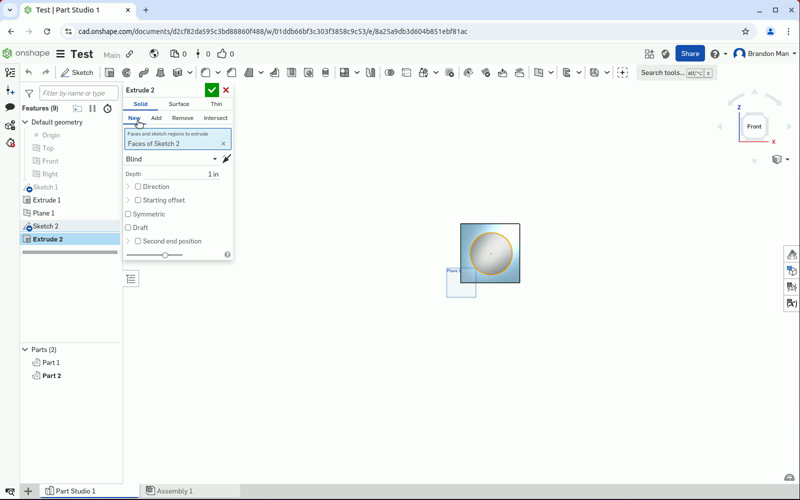
click(137, 120)
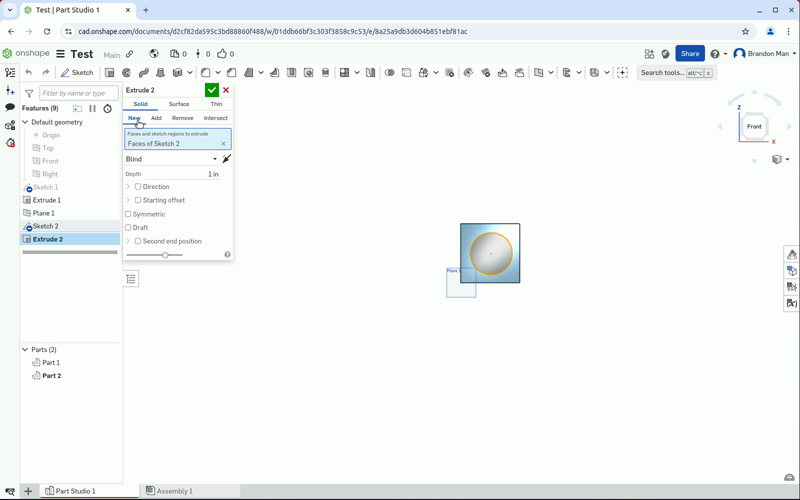
key(tab, 4)
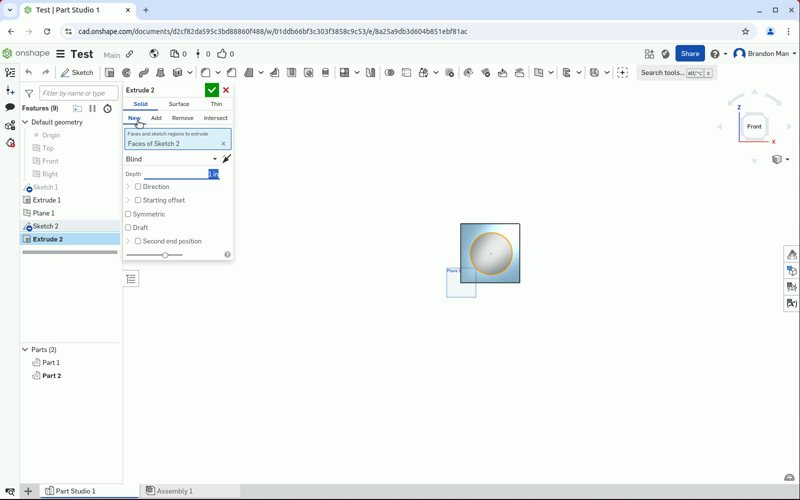
text(4.574)
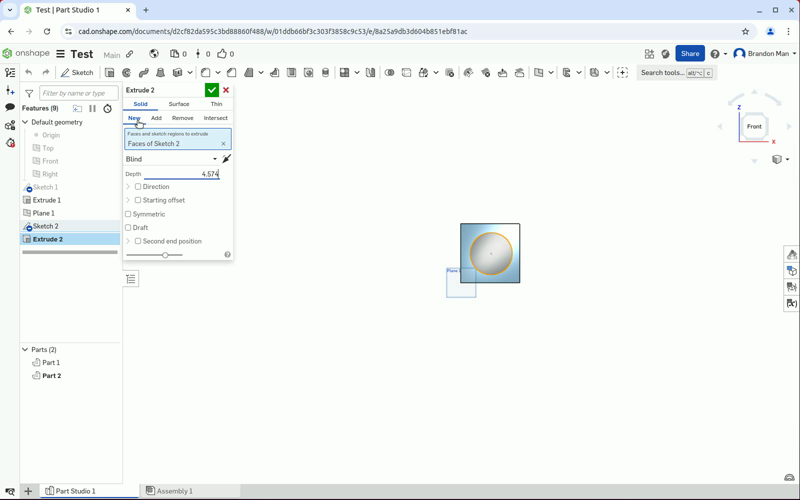
key(tab, 3)
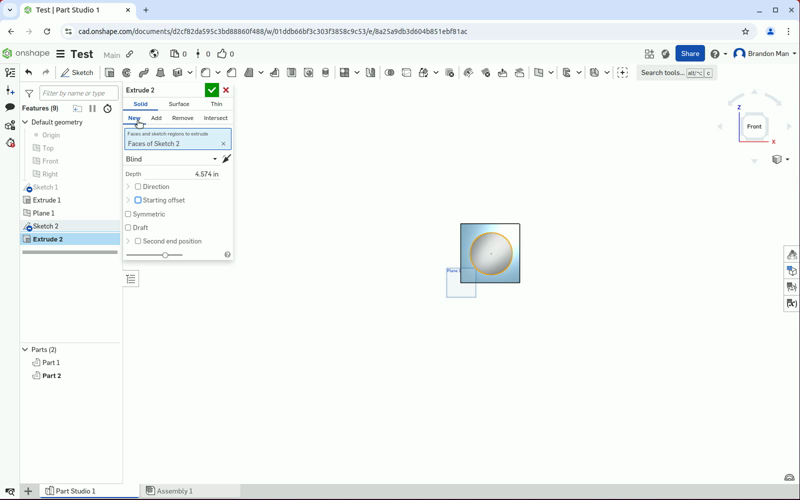
key(tab, 2)
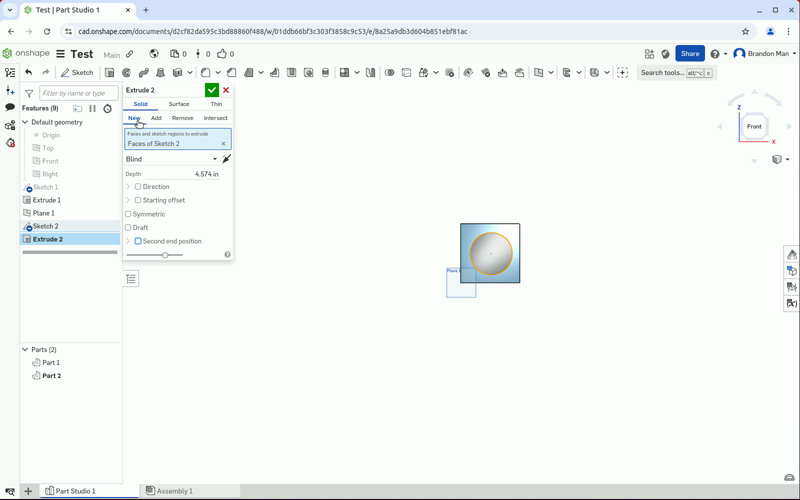
key(space)
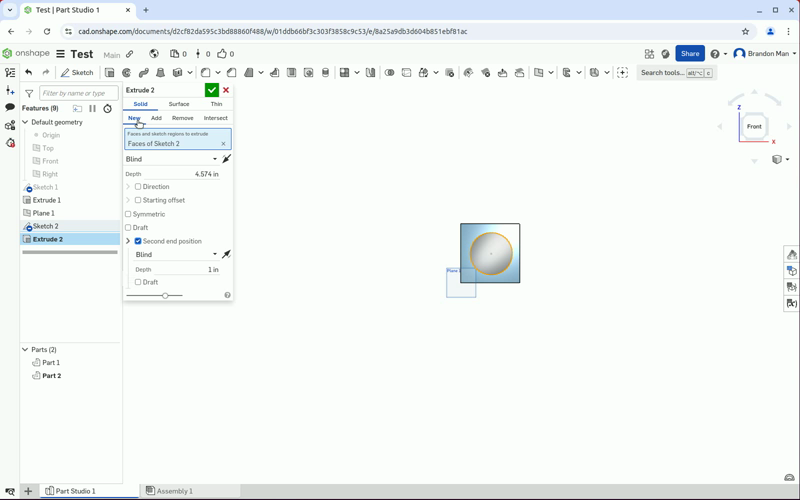
key(tab, 3)
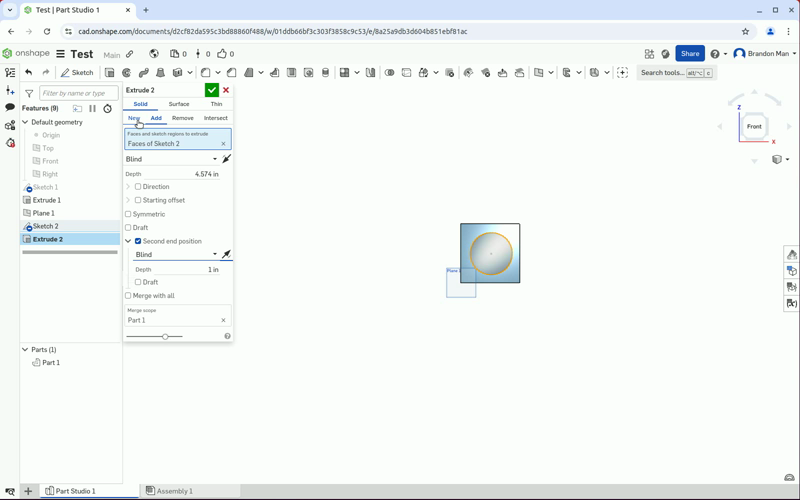
text(23.108)
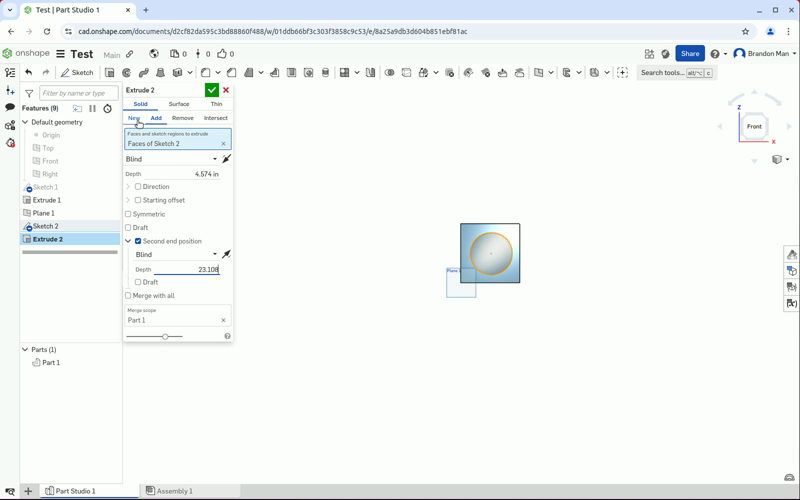
key(enter)
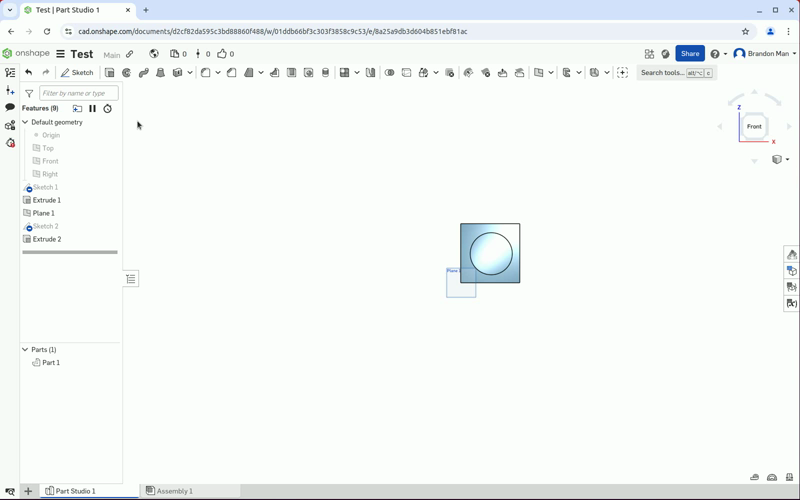
key(shift+h)
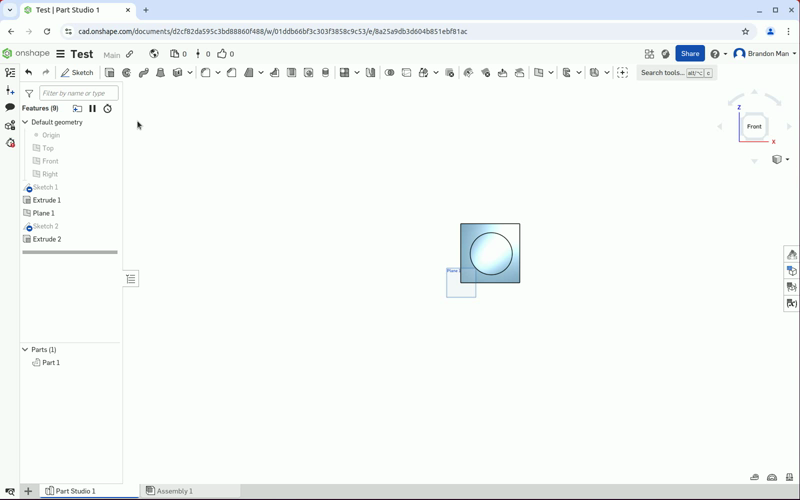
key(shift+h)
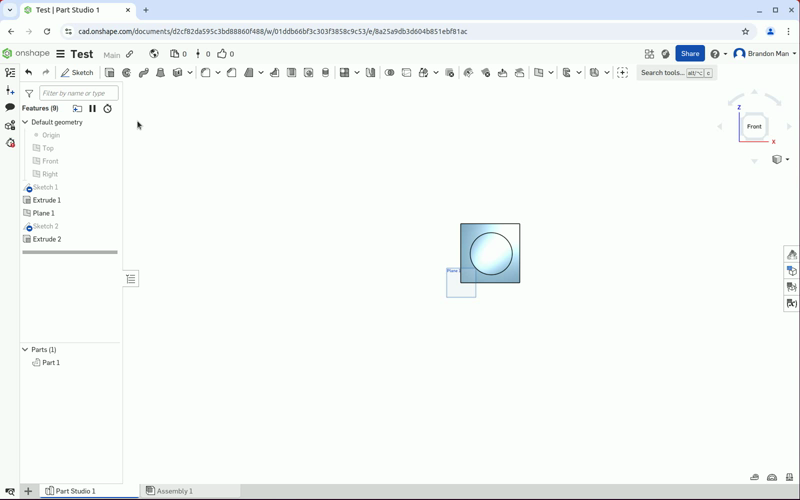
mouse_move(73, 189)
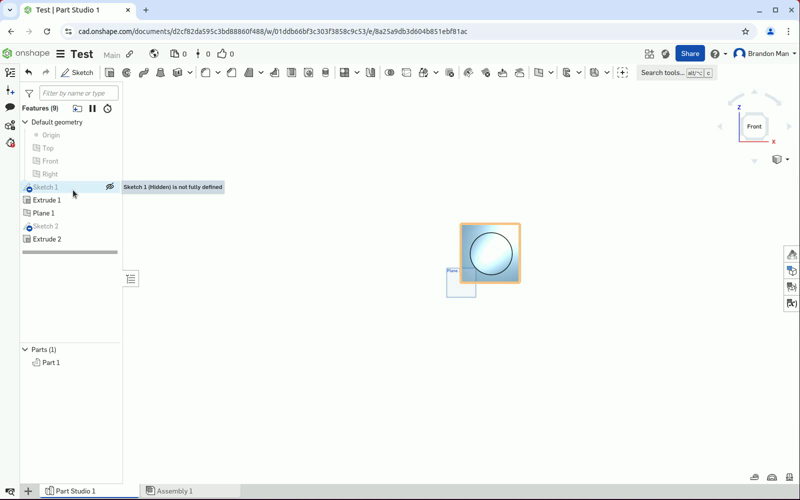
click(73, 189)
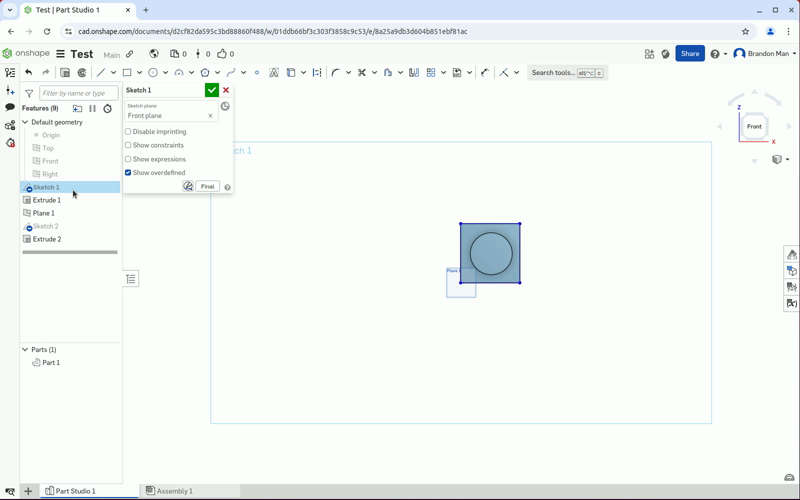
mouse_move(229, 92)
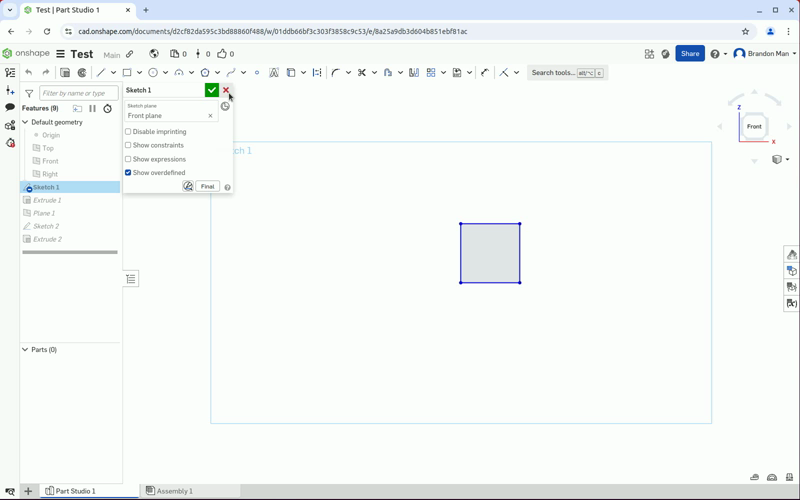
click(229, 92)
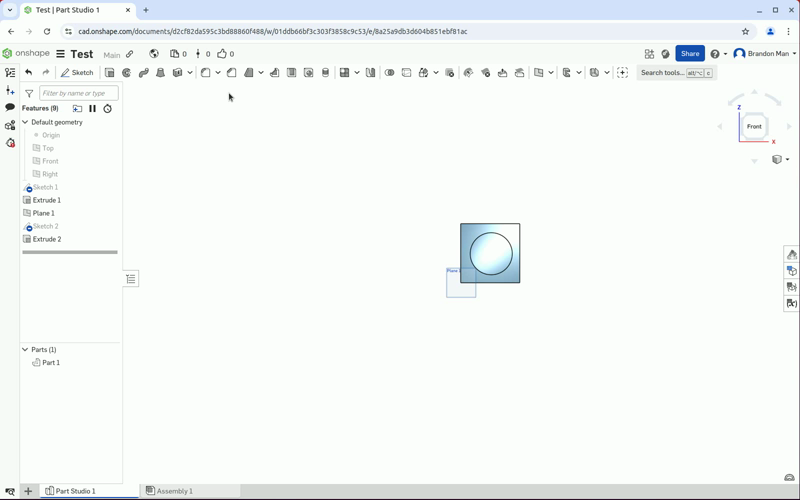
mouse_move(73, 352)
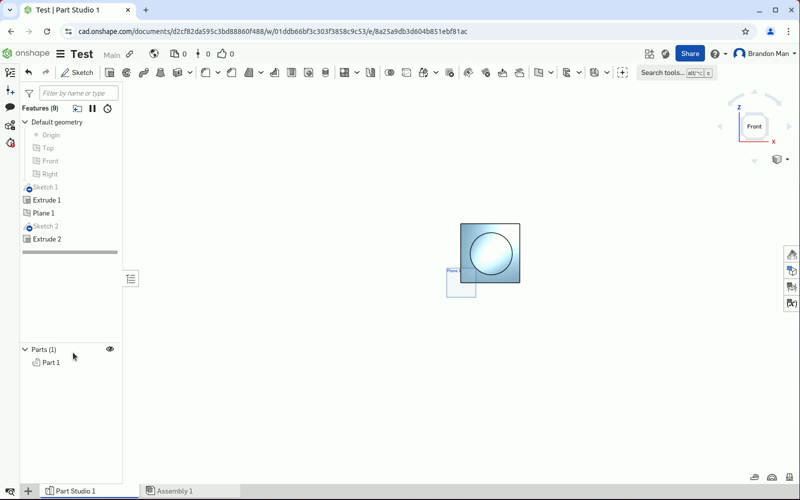
key(y)
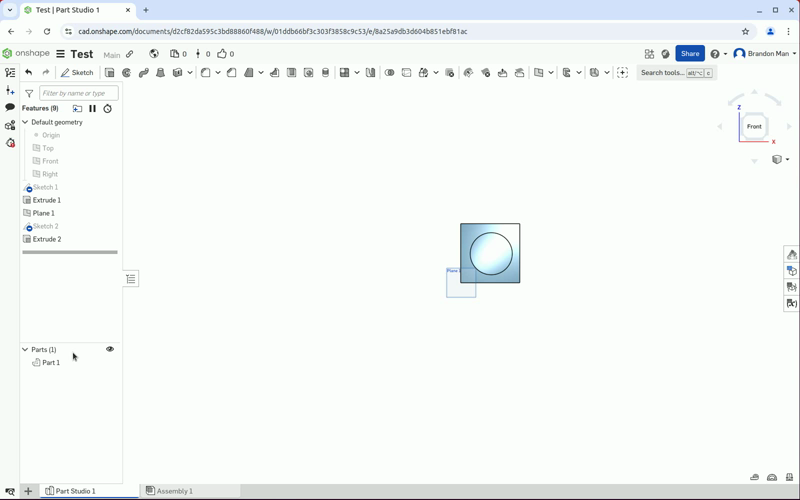
key(shift+p)
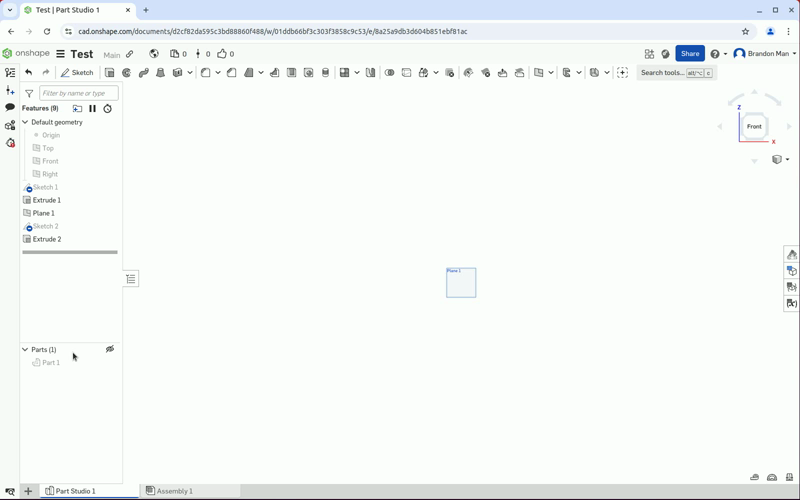
key(space)
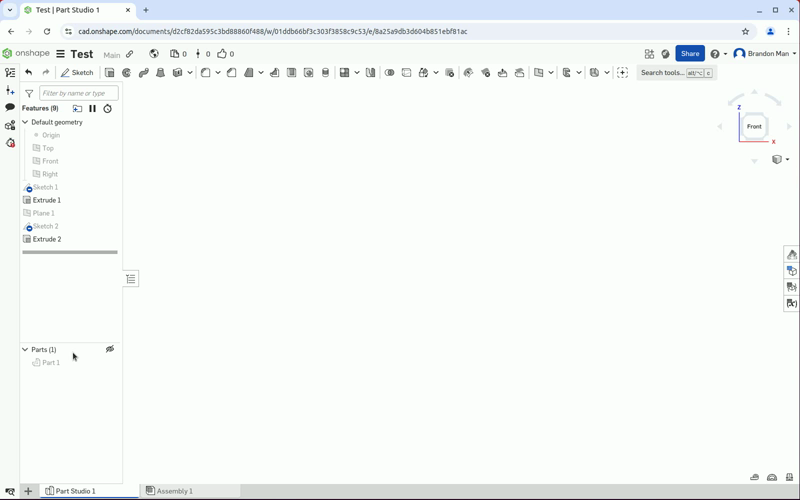
key_down(shift)
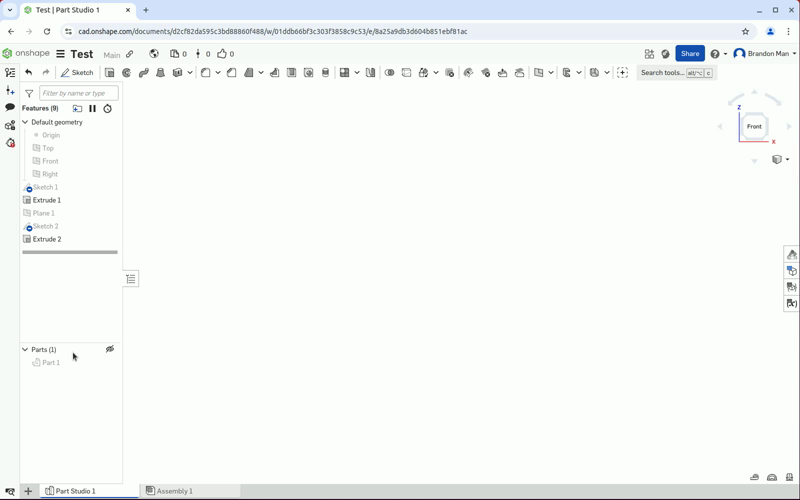
key(left)
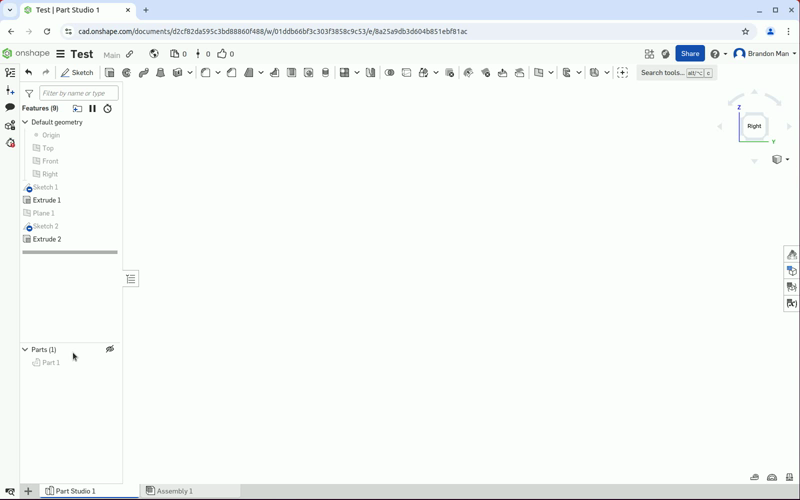
key_up(shift)
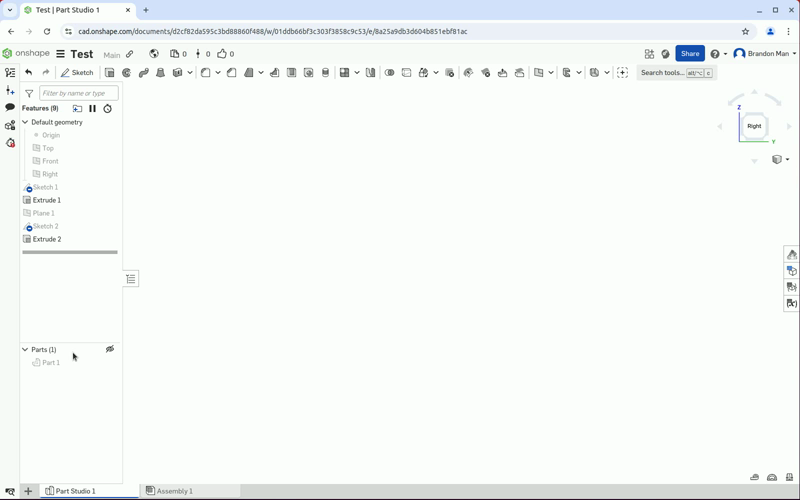
mouse_move(73, 352)
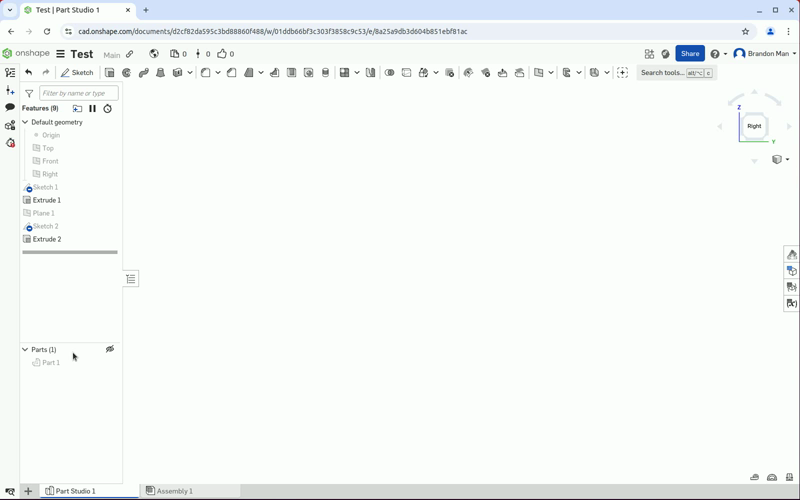
key(shift+y)
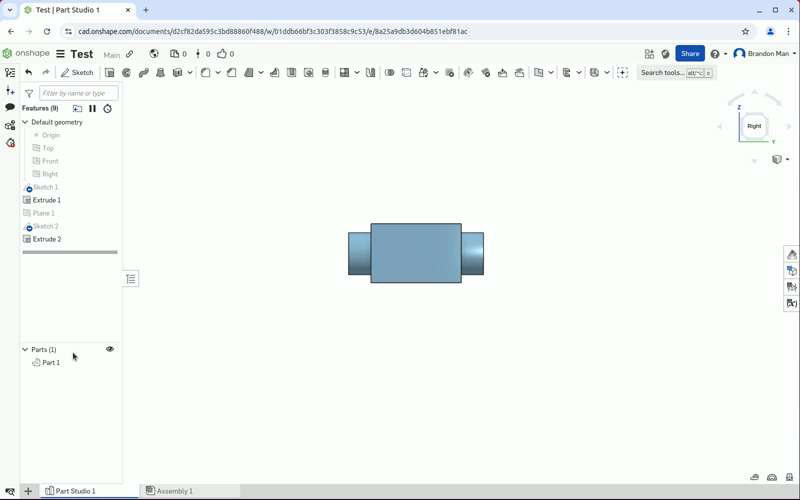
mouse_move(541, 75)
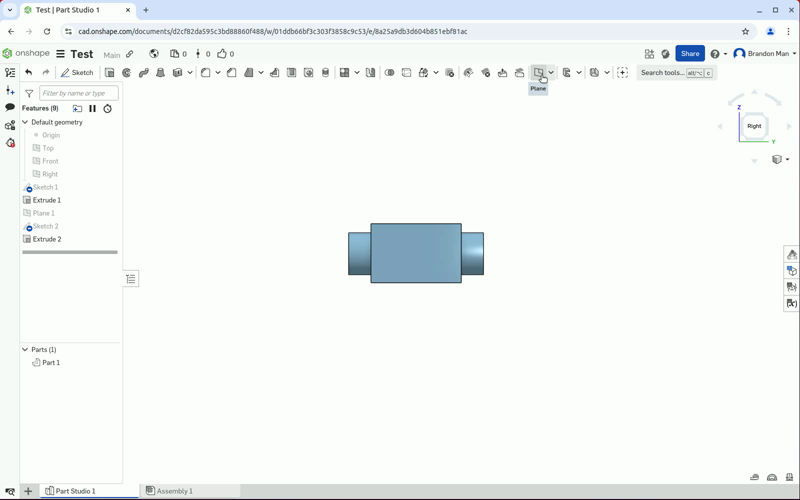
click(541, 75)
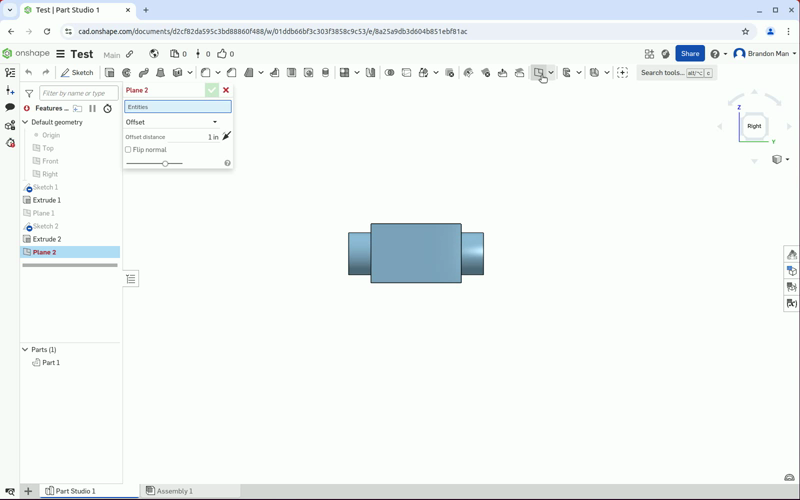
mouse_move(73, 176)
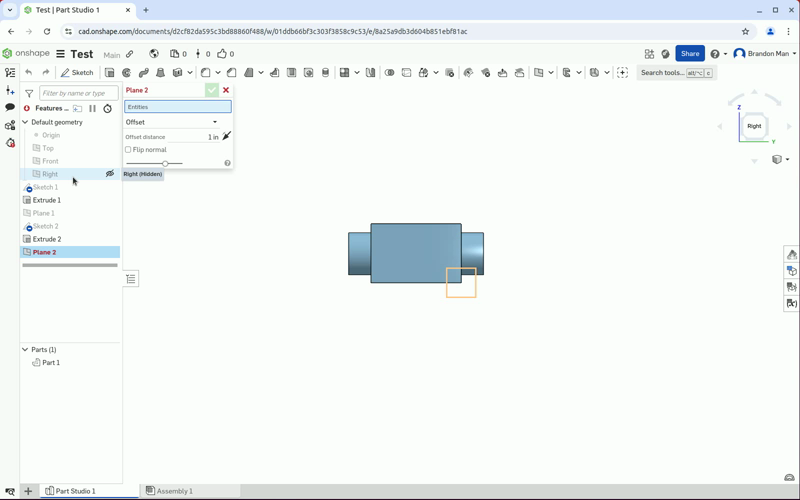
click(73, 176)
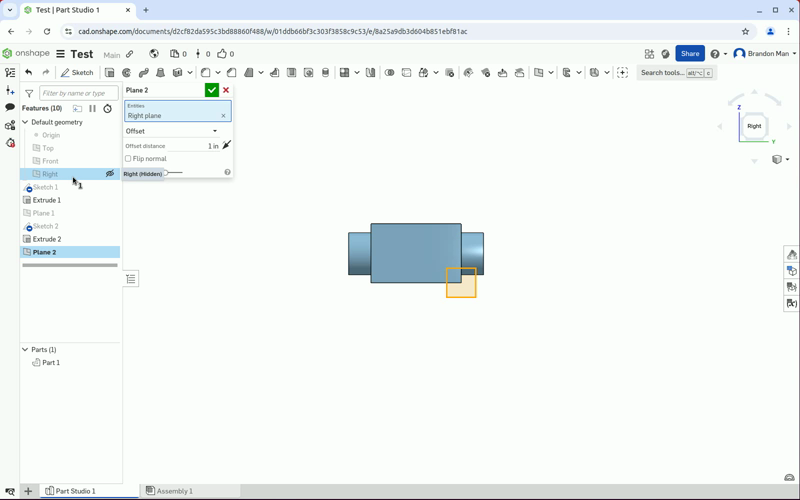
key(tab, 2)
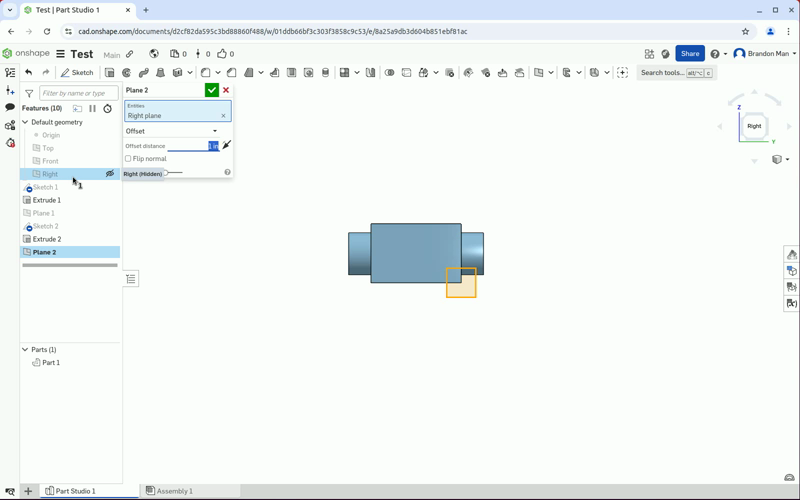
text(12.047)
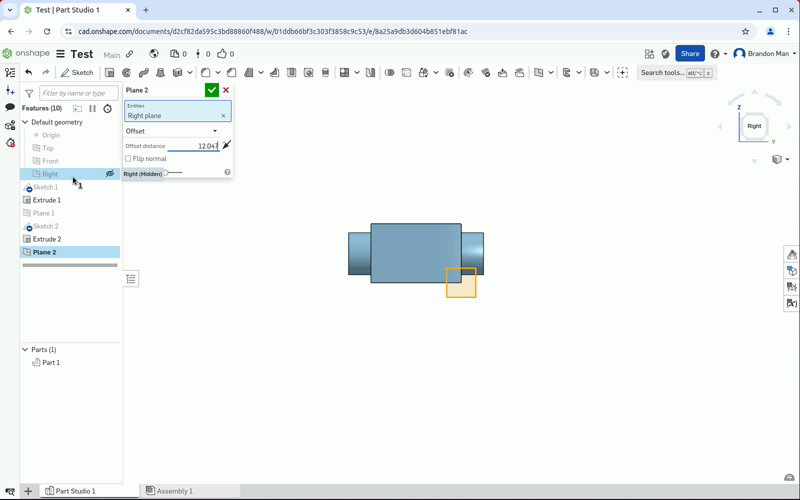
key(enter, 2)
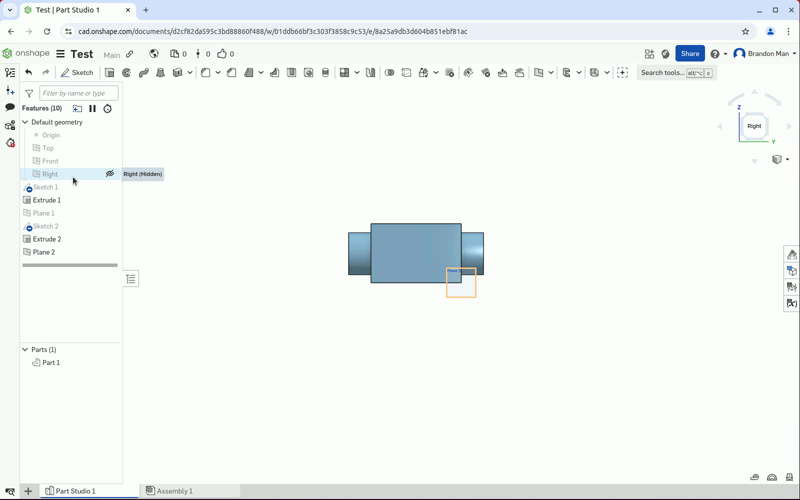
key(shift+s)
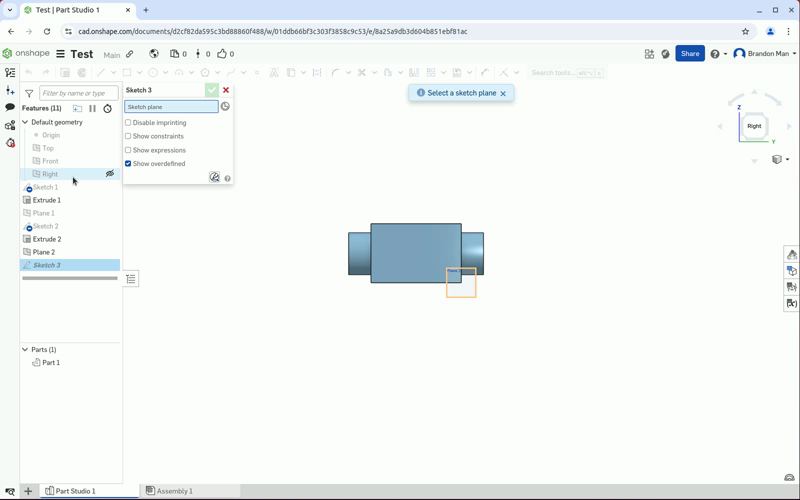
mouse_move(73, 254)
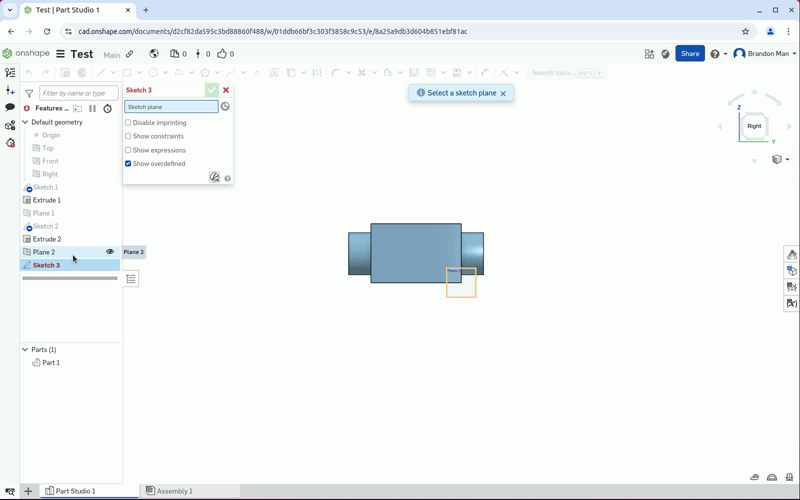
click(73, 254)
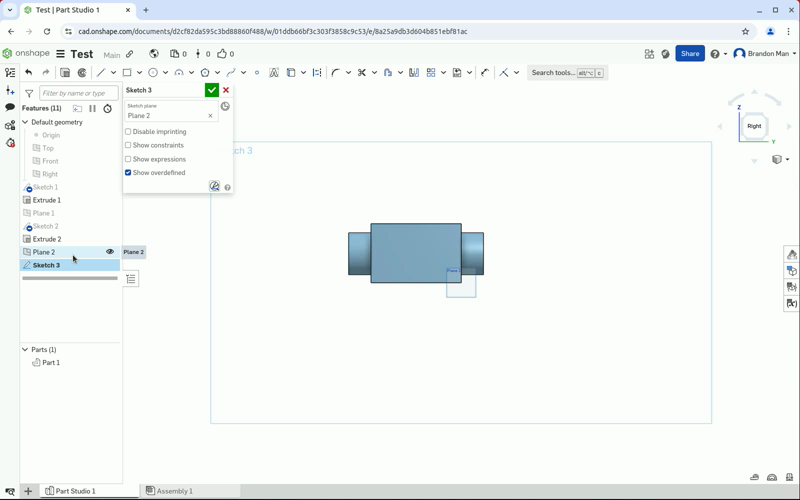
mouse_move(73, 352)
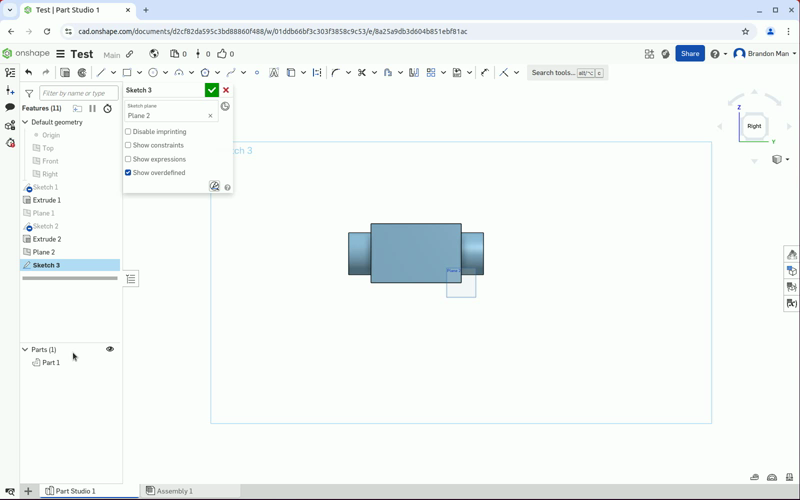
key(y)
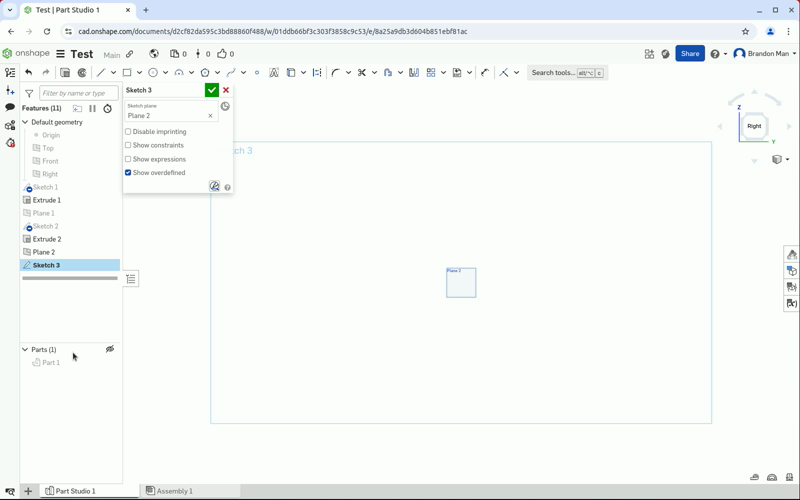
key(c)
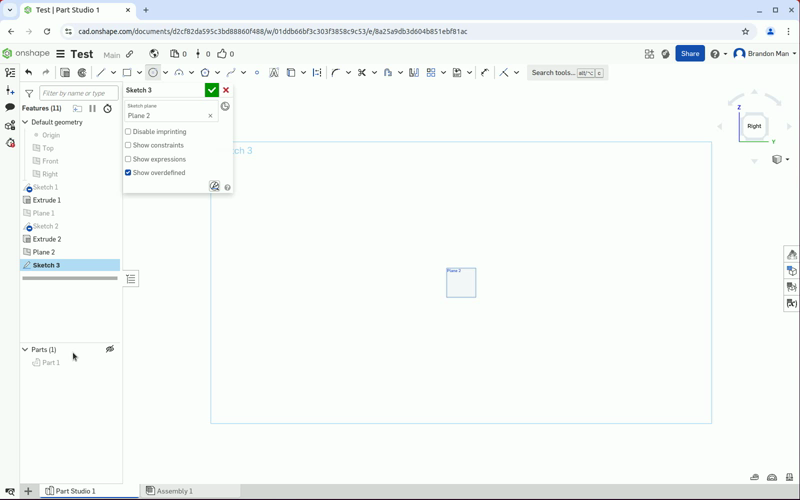
key_down(shift)
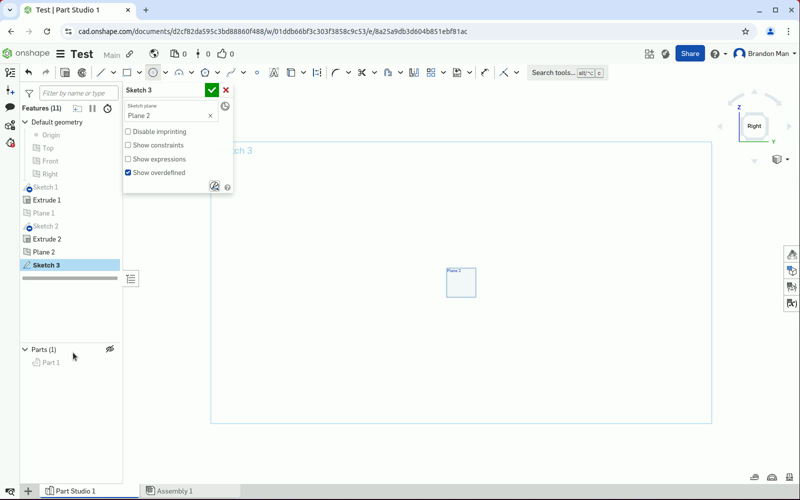
mouse_move(415, 253)
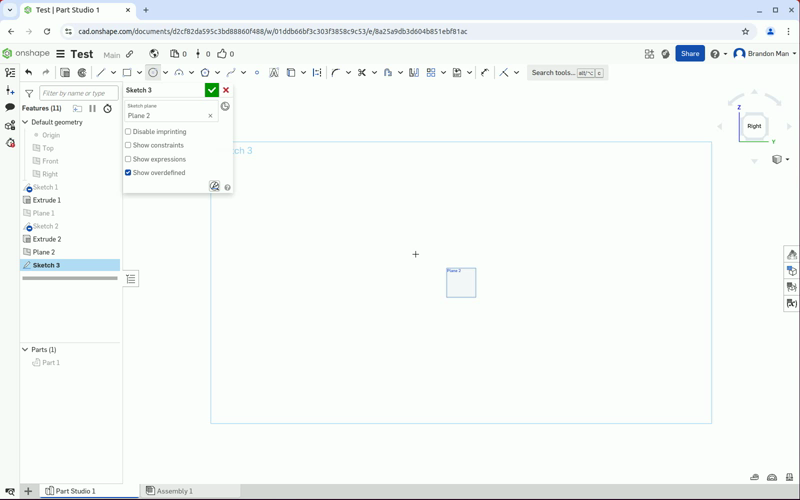
click(415, 253)
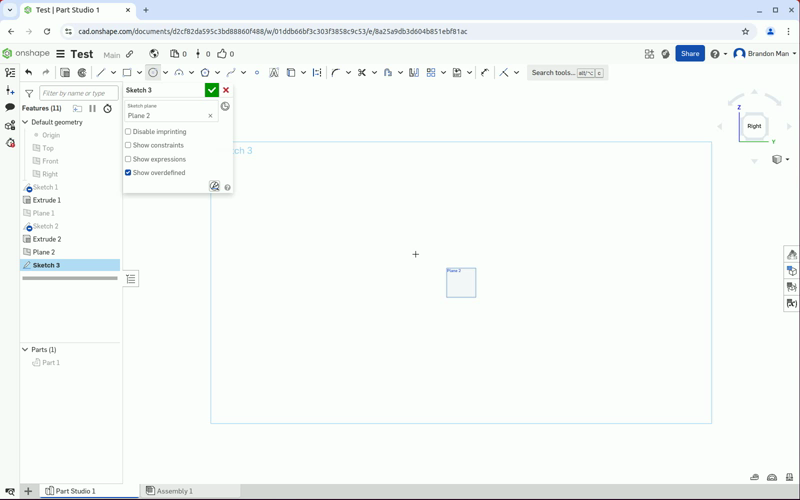
key_up(shift)
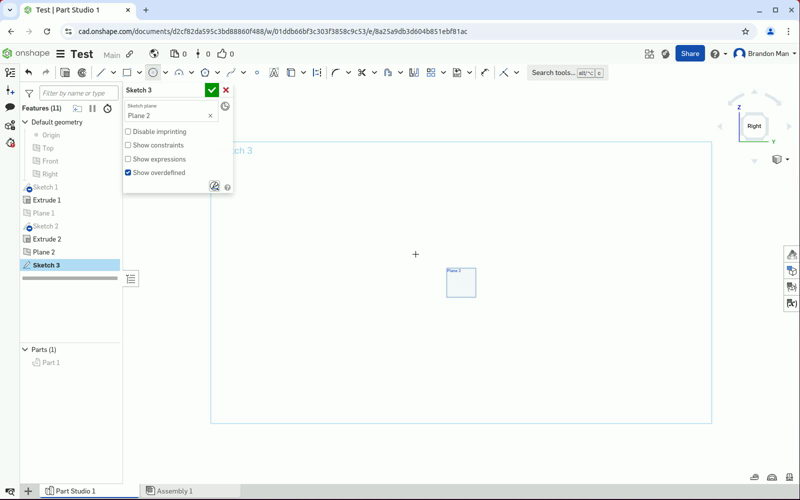
mouse_move(438, 253)
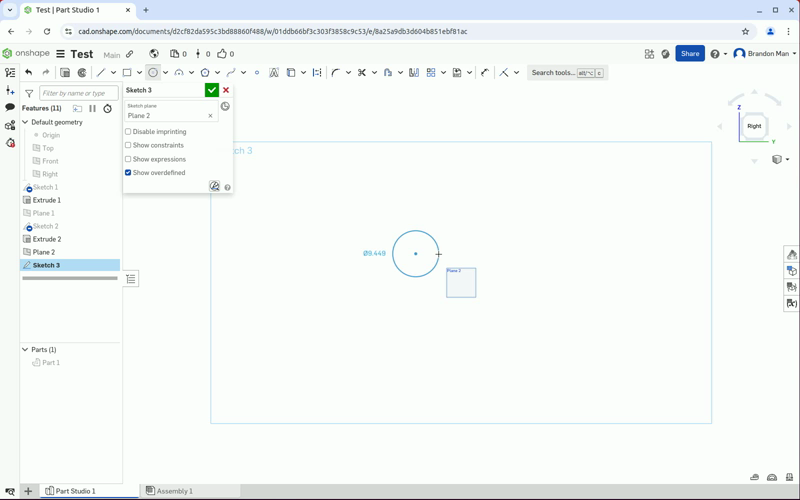
click(438, 253)
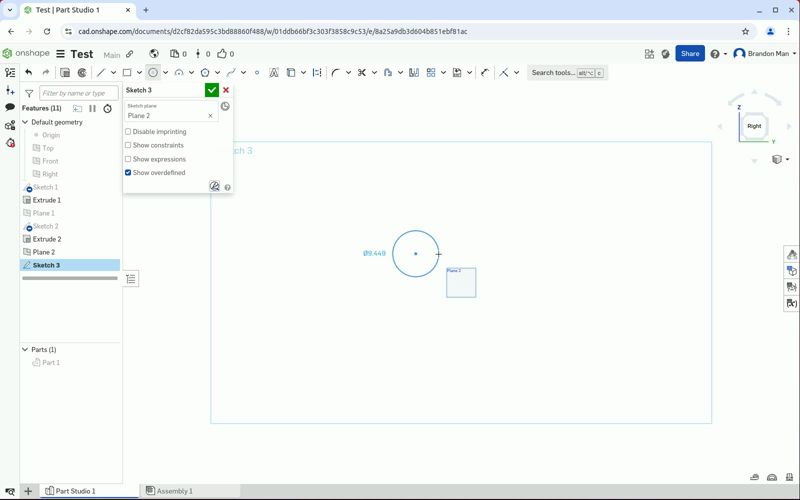
key(esc)
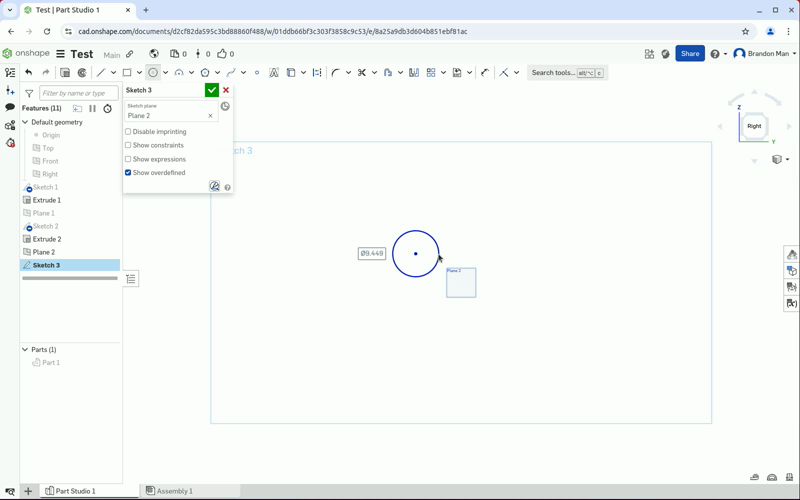
mouse_move(409, 265)
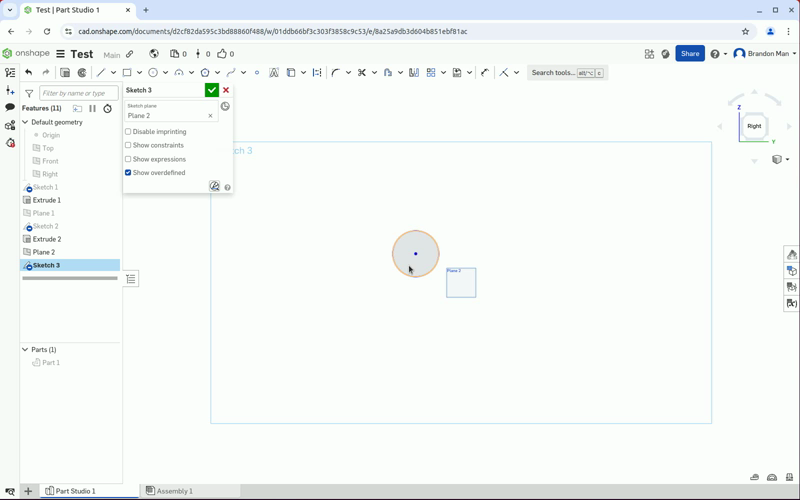
scroll(6)
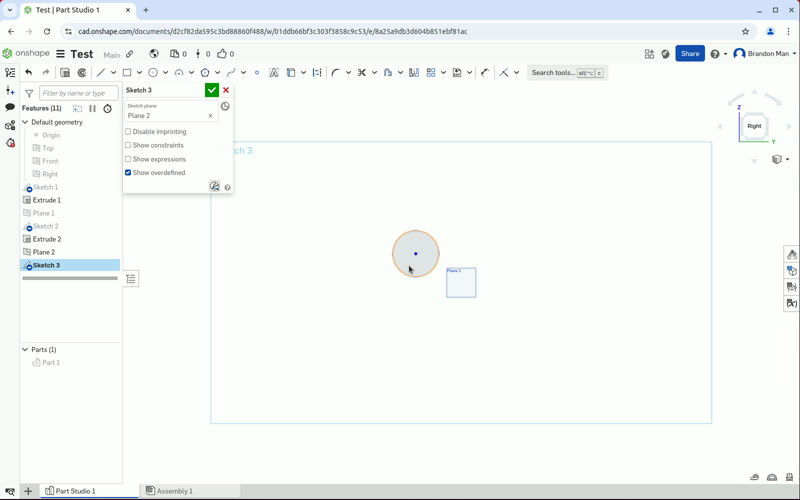
scroll(6)
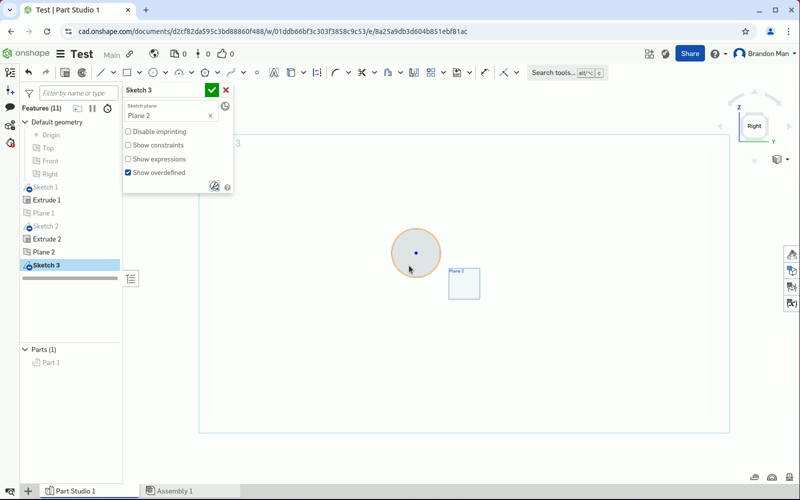
scroll(6)
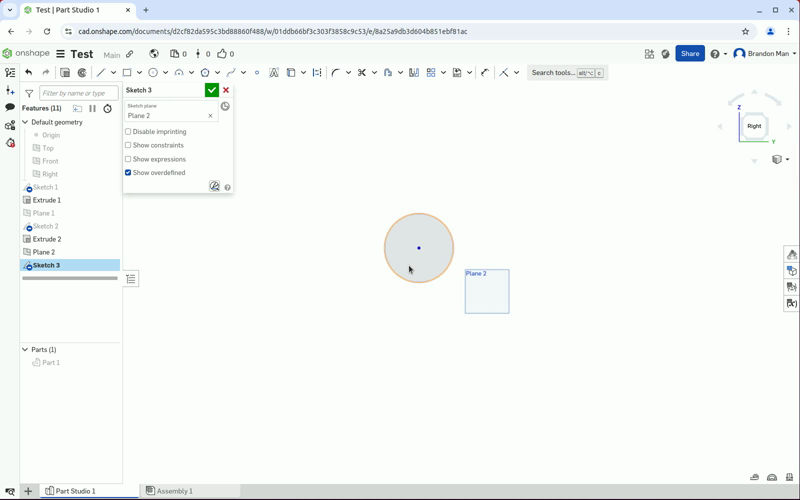
scroll(6)
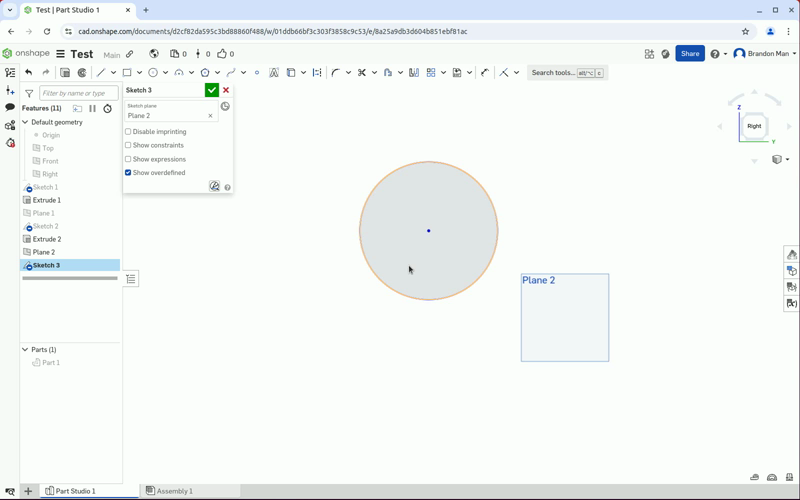
scroll(6)
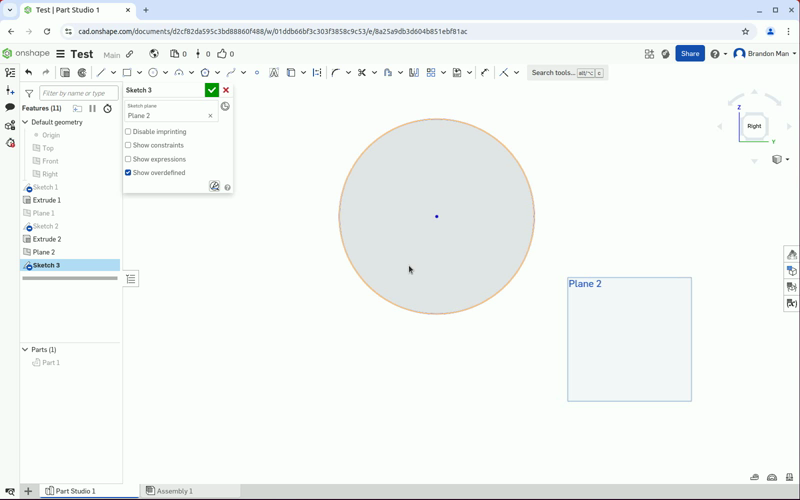
scroll(6)
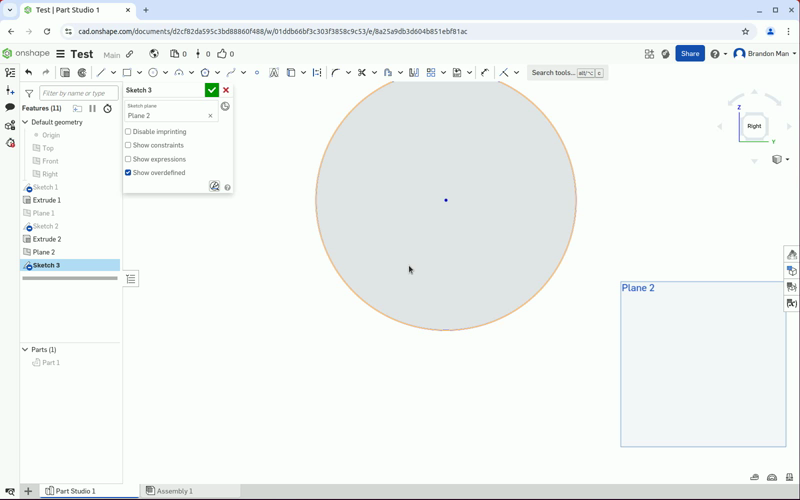
scroll(6)
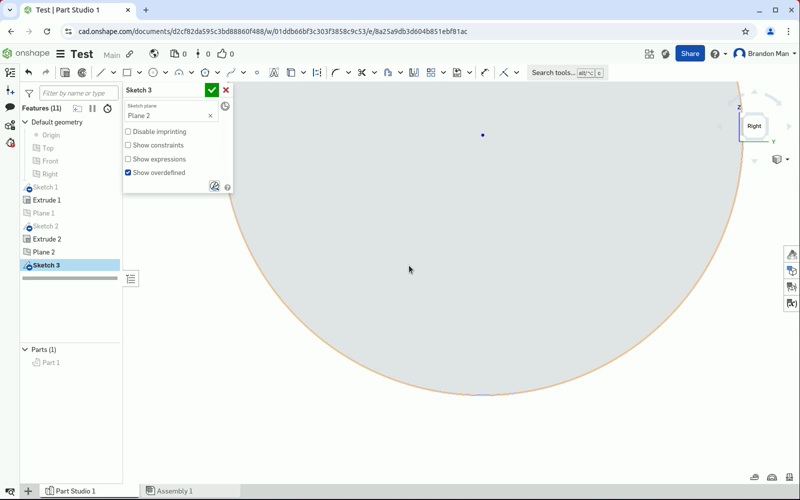
click(409, 265)
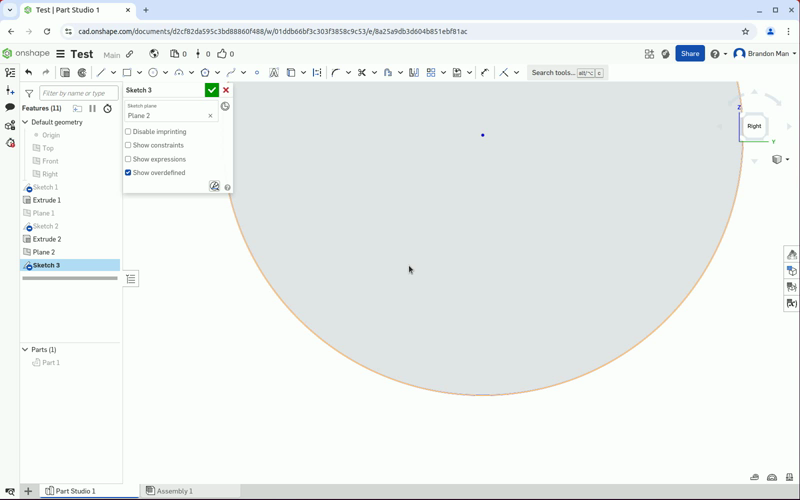
scroll(-6)
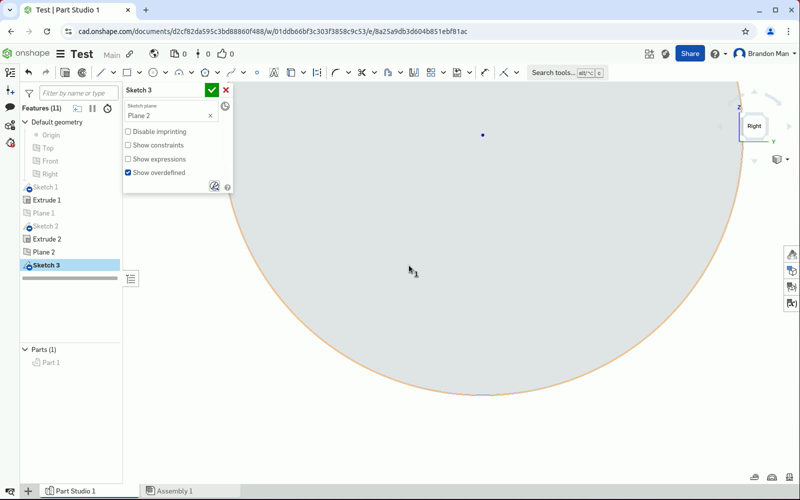
scroll(-6)
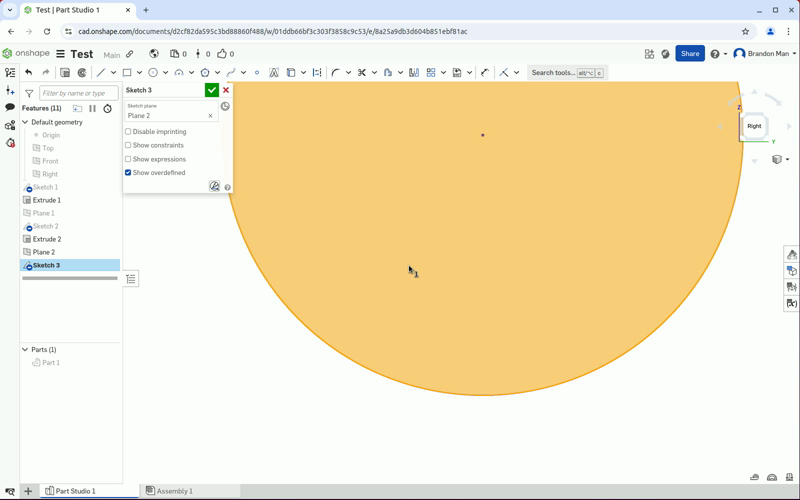
scroll(-6)
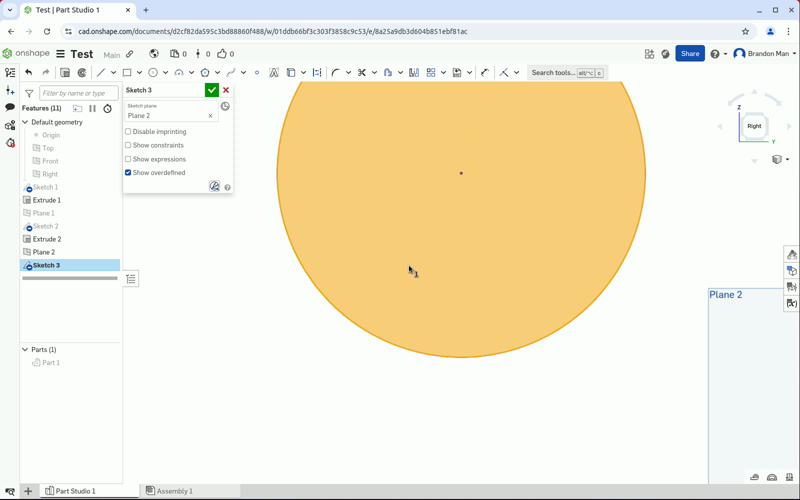
scroll(-6)
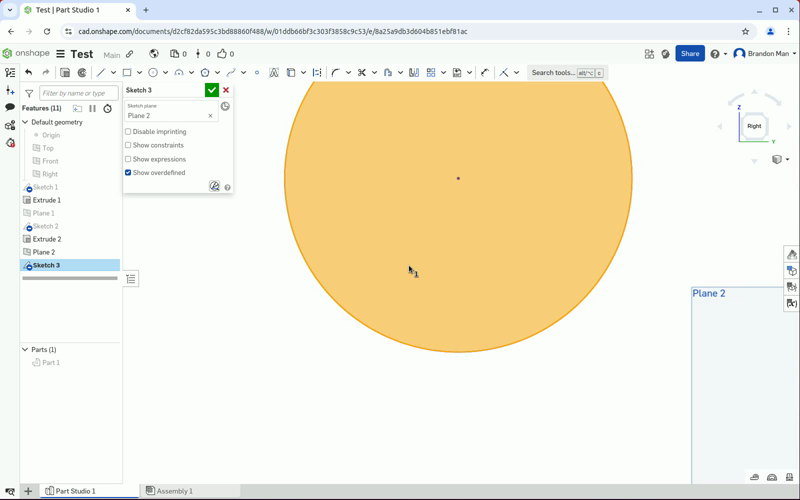
scroll(-6)
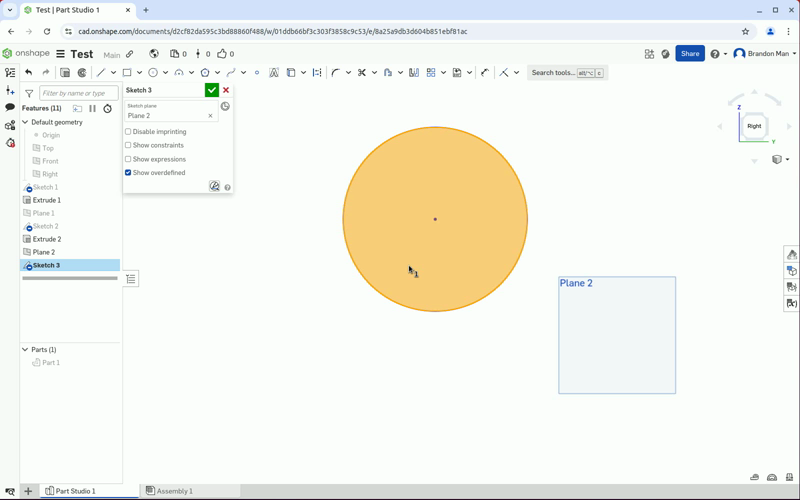
scroll(-6)
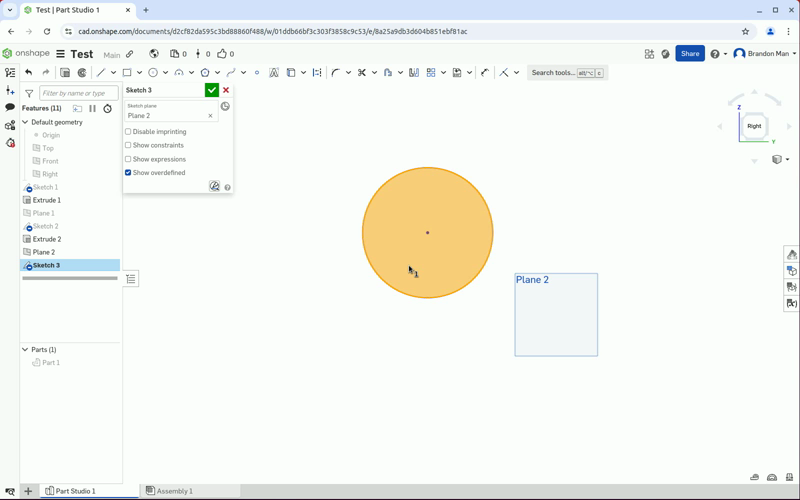
scroll(-6)
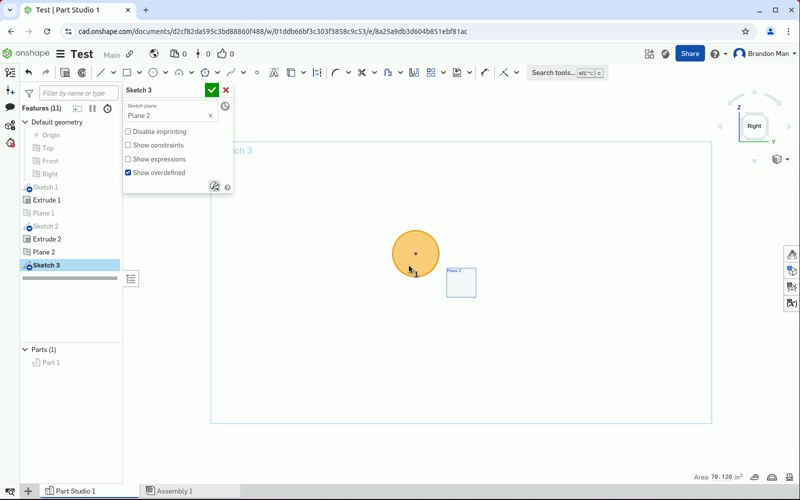
mouse_move(73, 352)
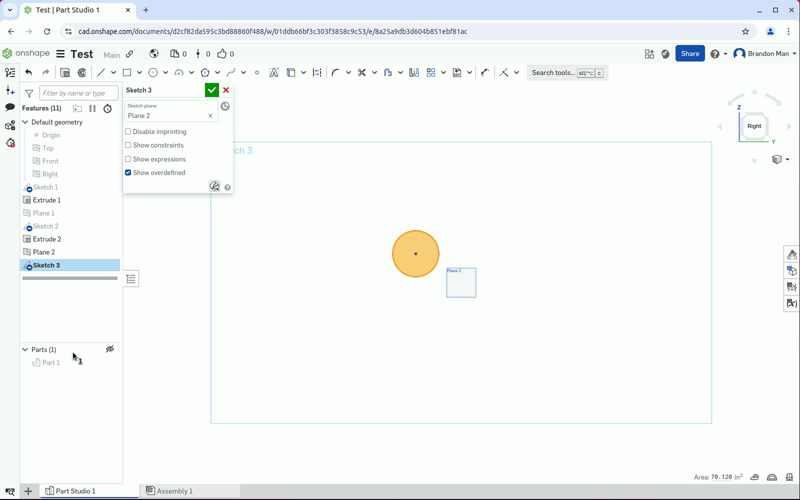
key(shift+y)
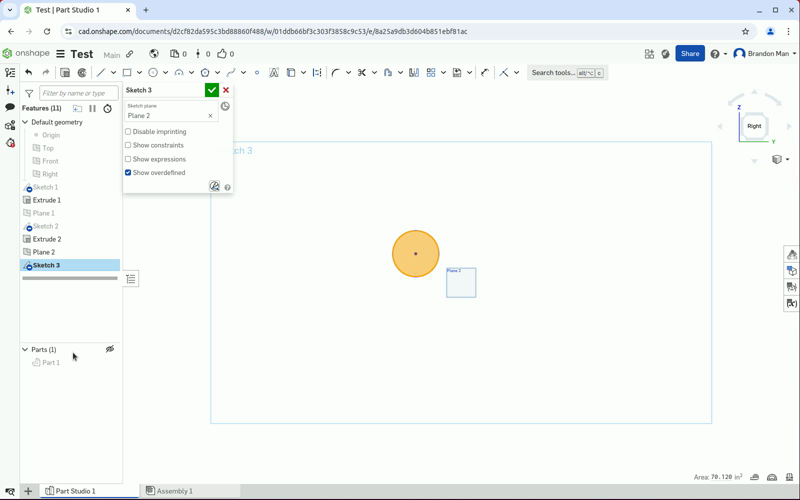
key(shift+e)
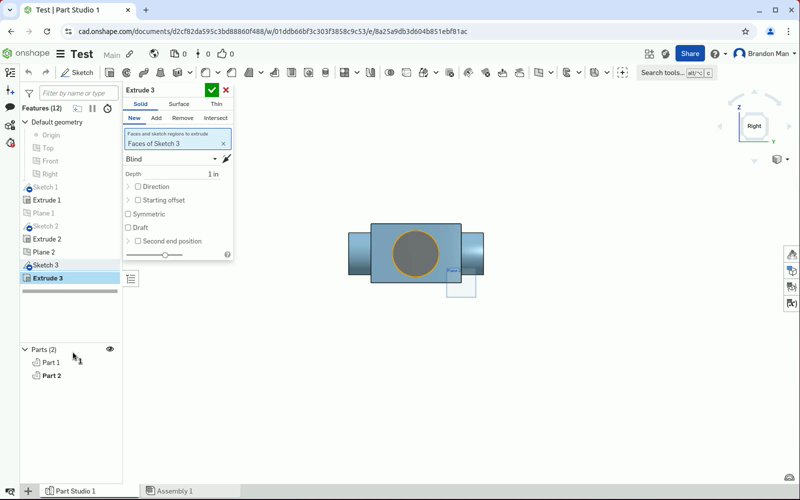
mouse_move(143, 106)
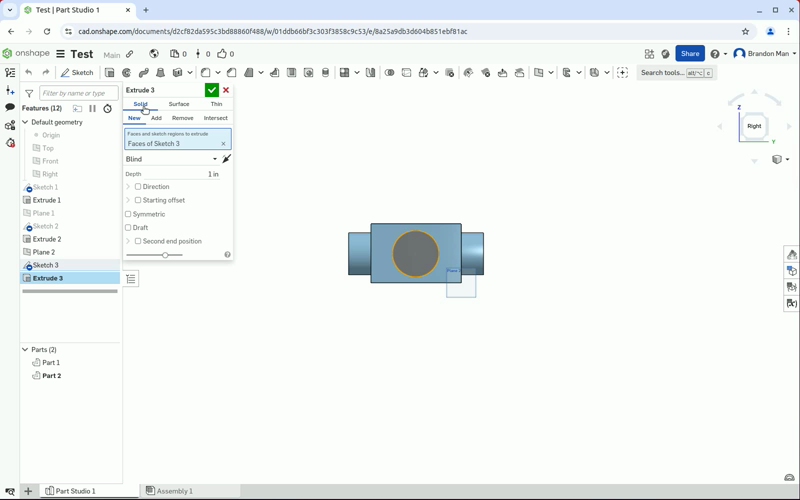
click(143, 106)
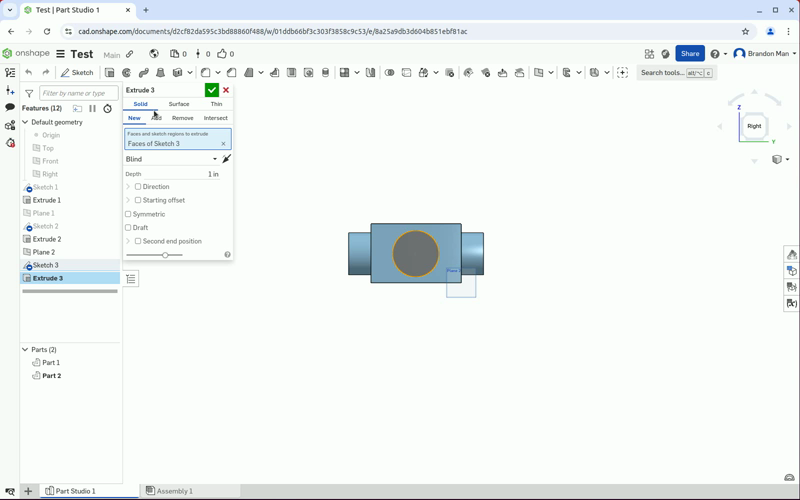
mouse_move(186, 120)
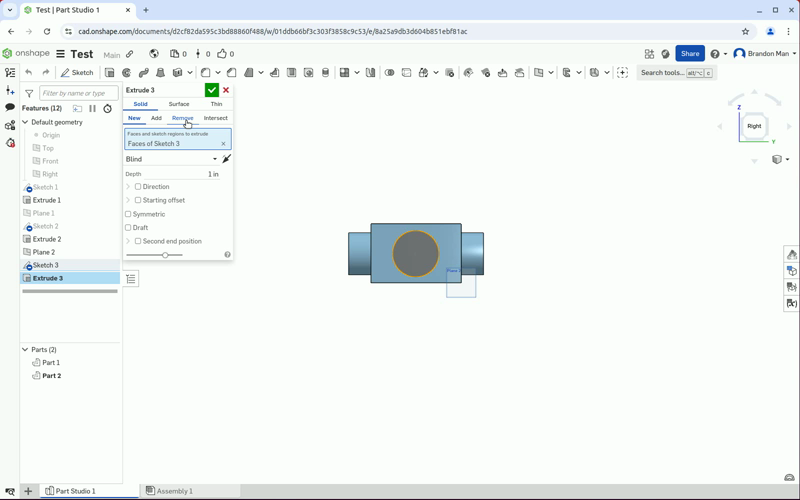
click(186, 120)
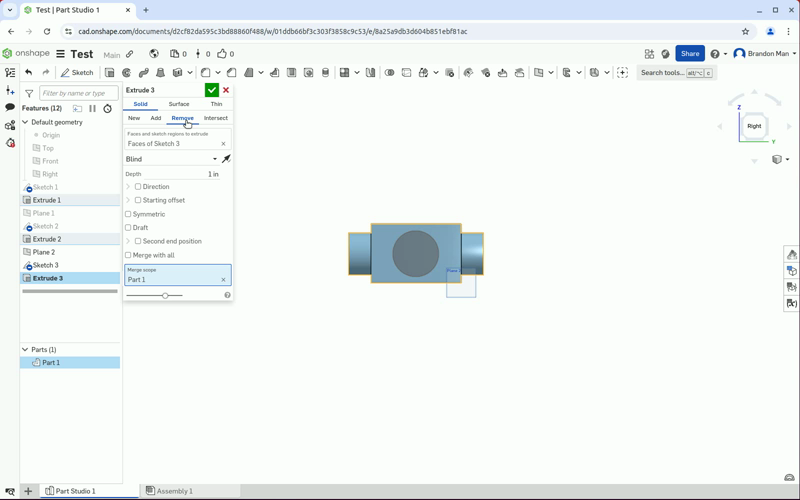
key(tab, 4)
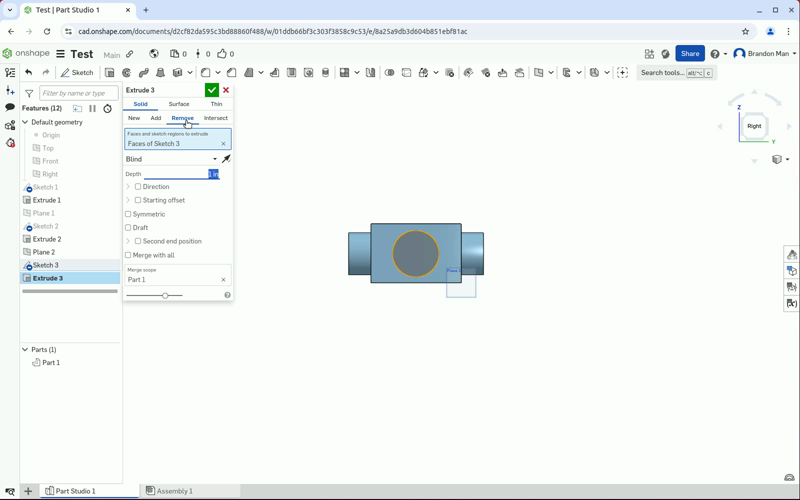
text(30.811)
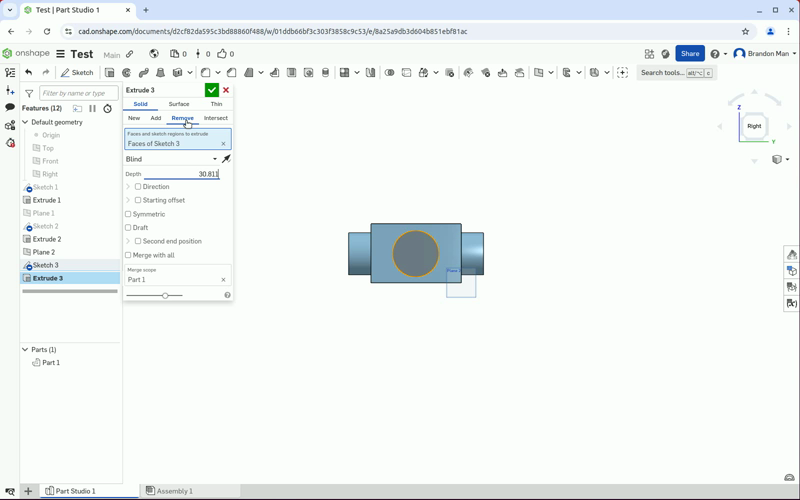
key(tab, 6)
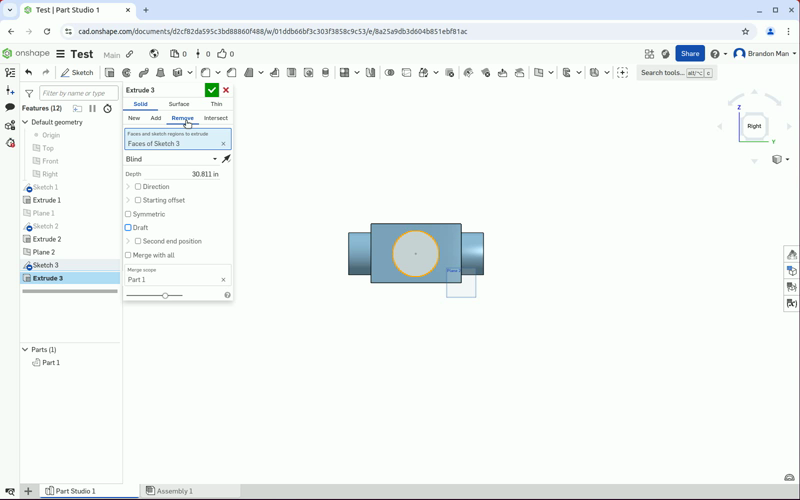
key(space)
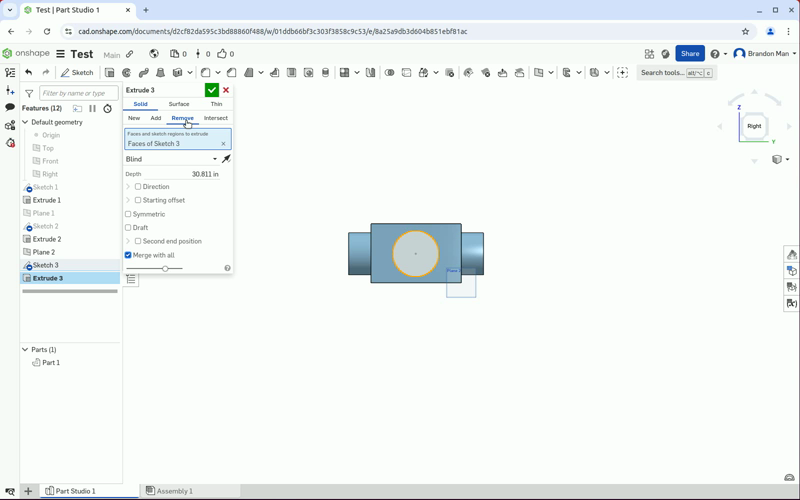
key(enter)
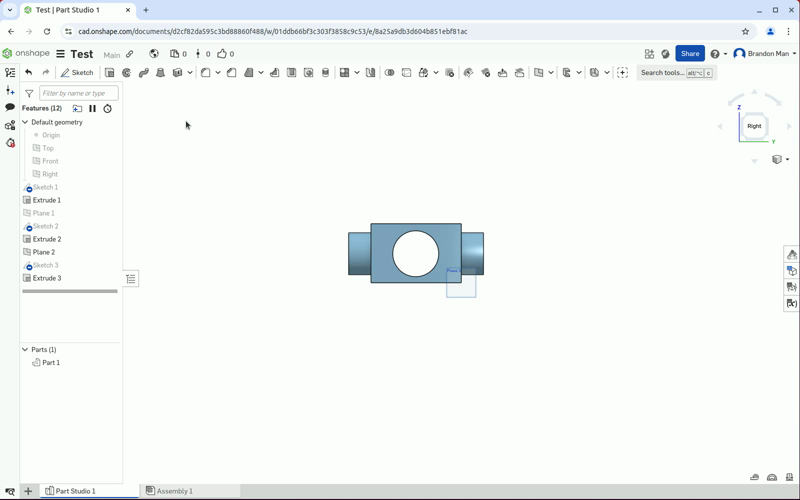
key(shift+h)
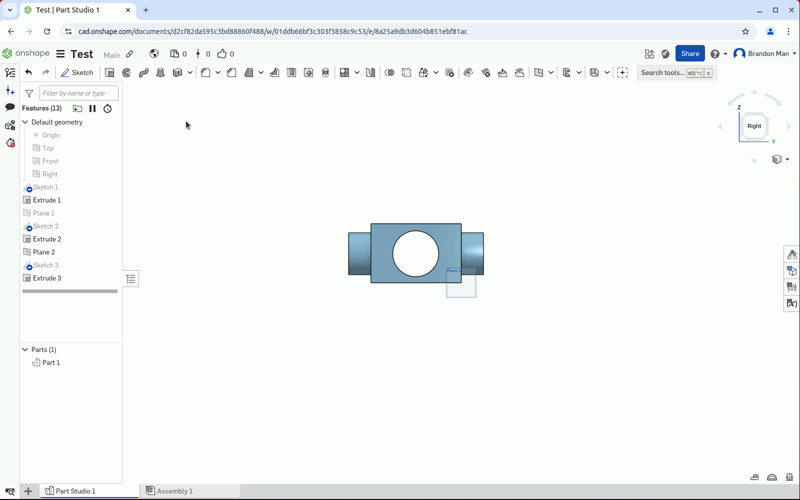
key(shift+h)
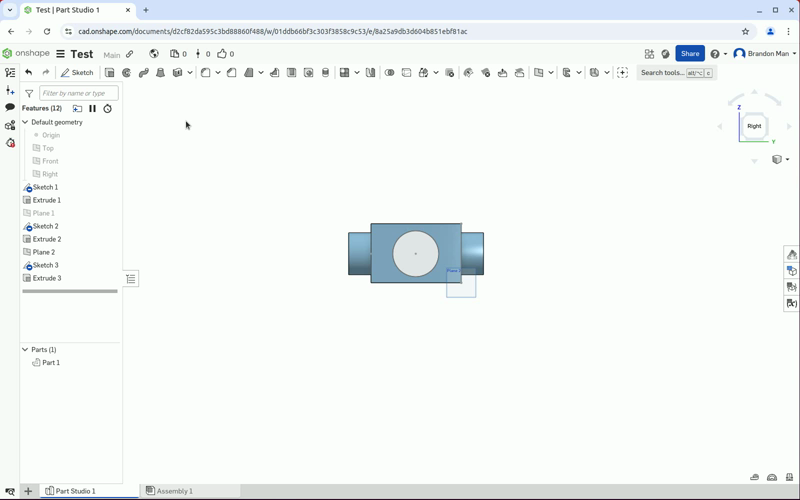
key(shift+7)
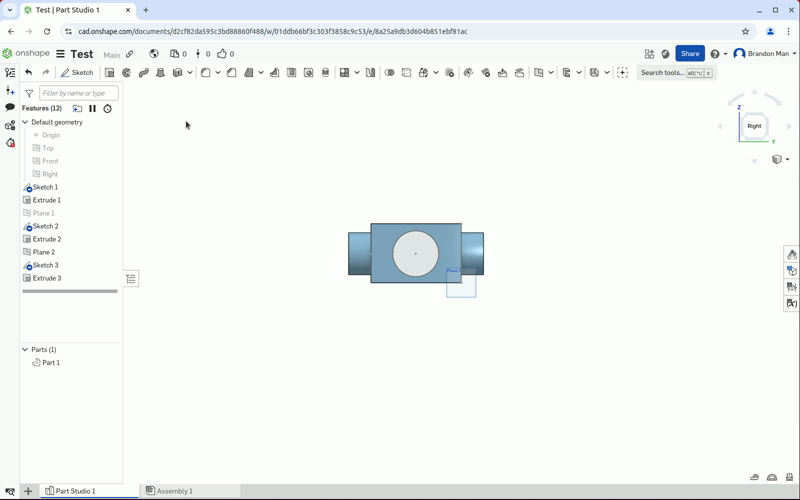
key(right, 2)
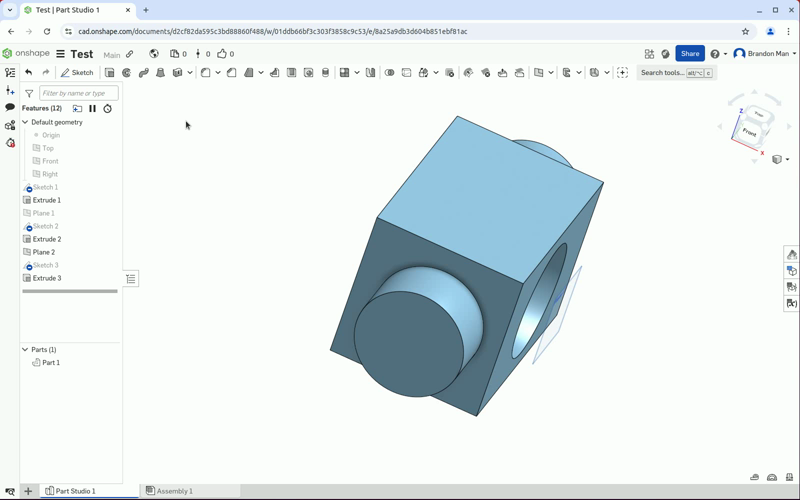
key(down, 2)
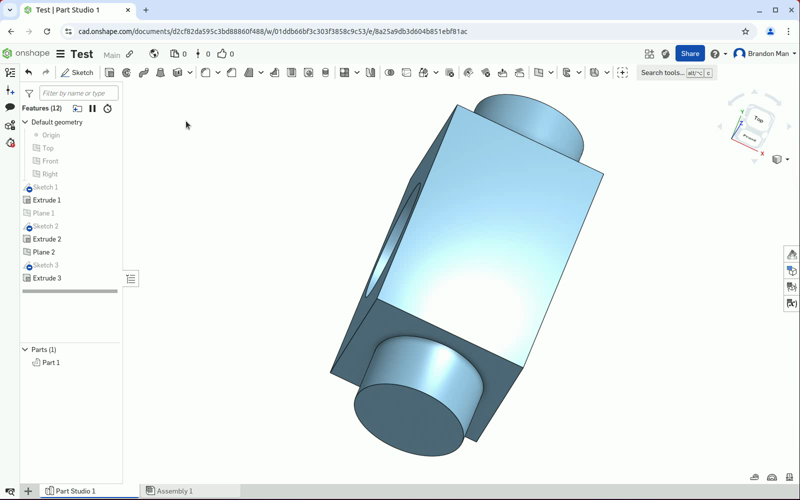
key(up, 2)
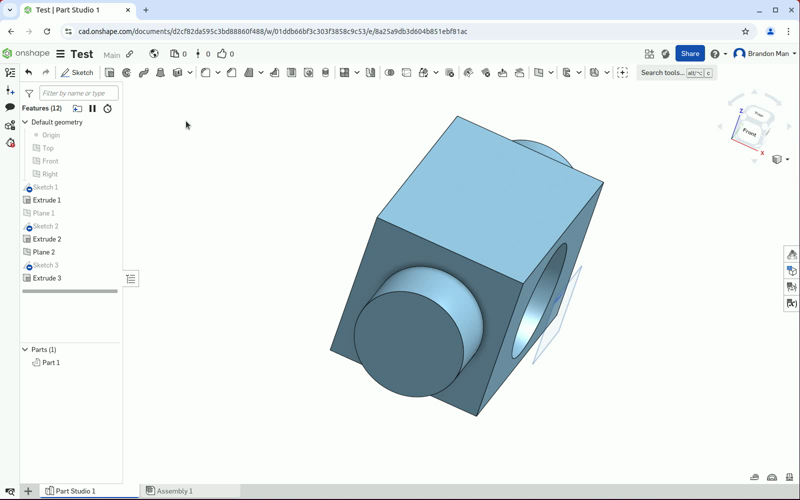
key(left, 2)
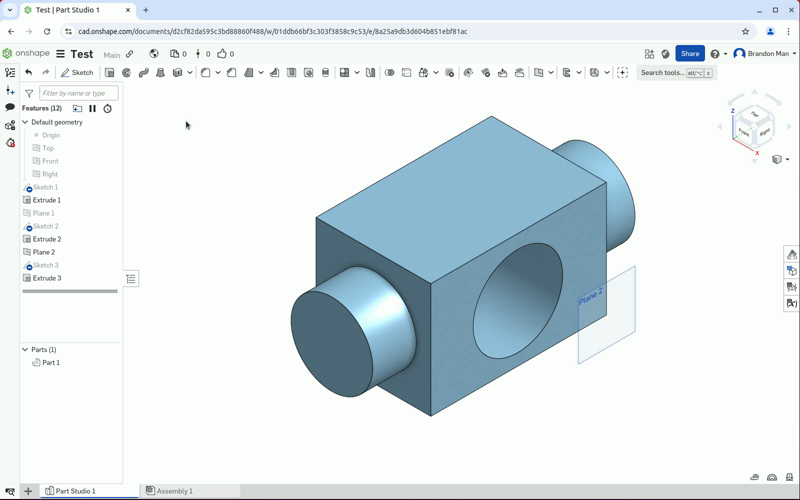
mouse_move(73, 189)
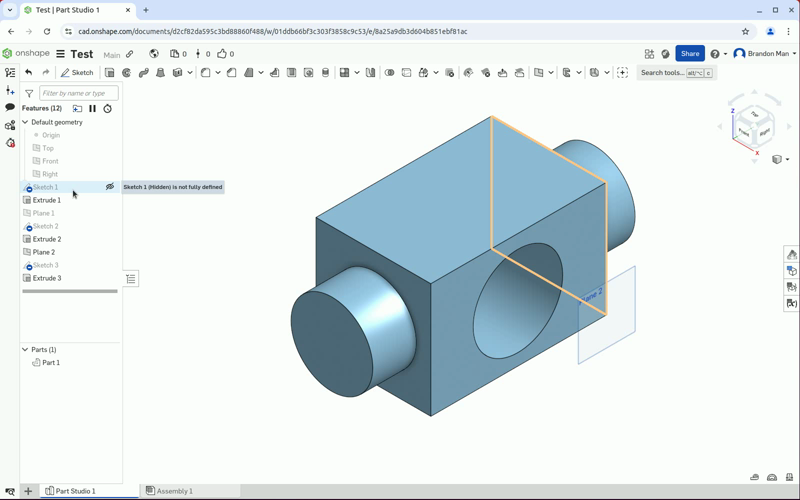
click(73, 189)